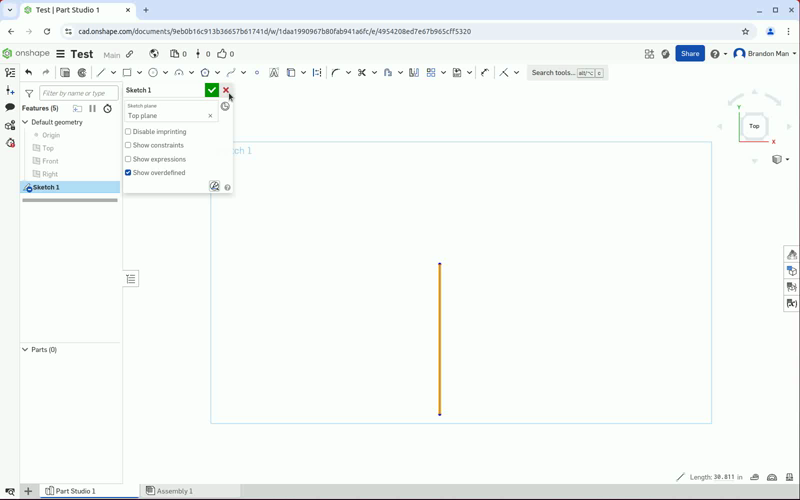
key(shift+h)
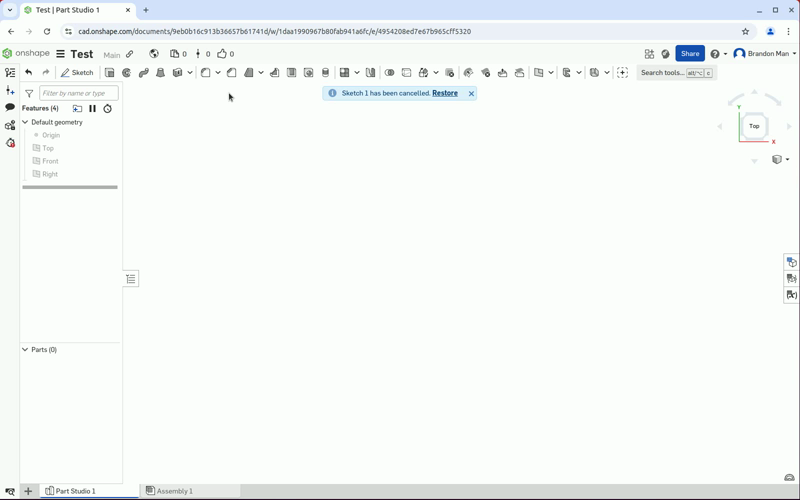
mouse_move(73, 352)
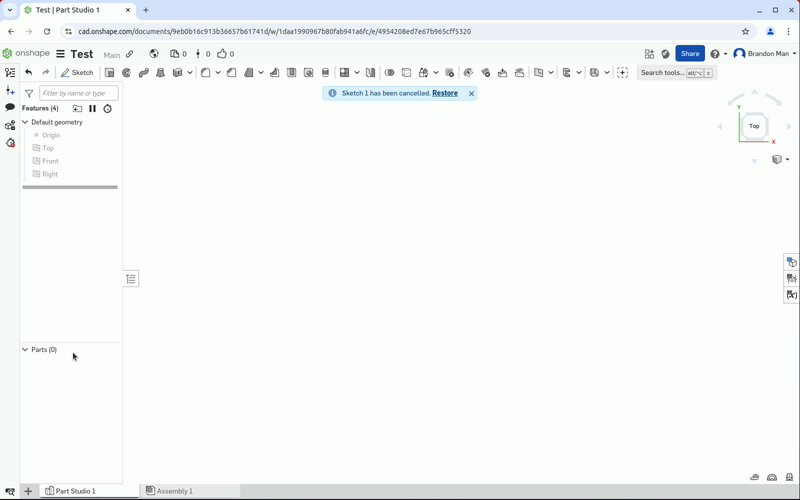
key(y)
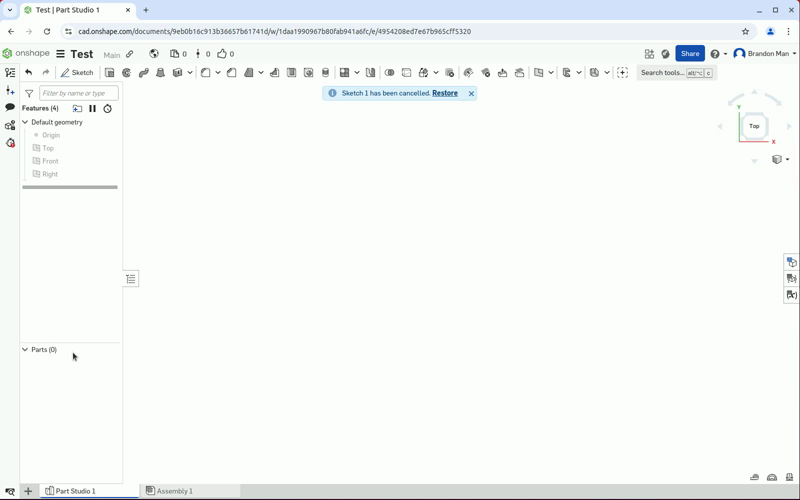
key(shift+p)
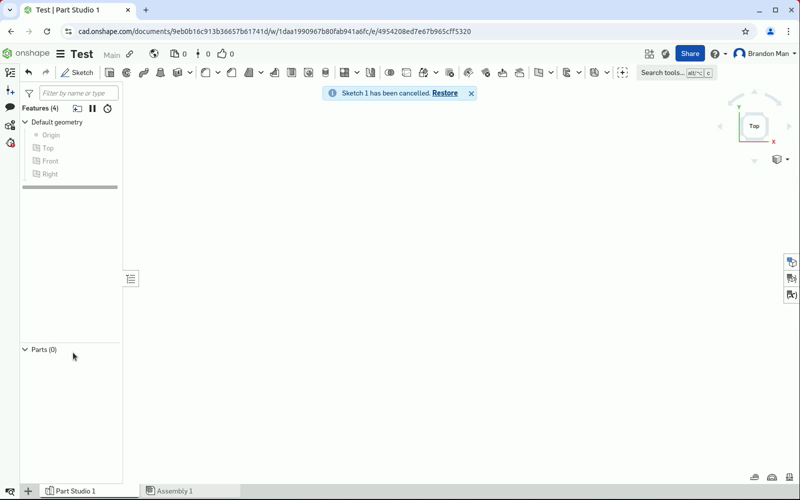
key(space)
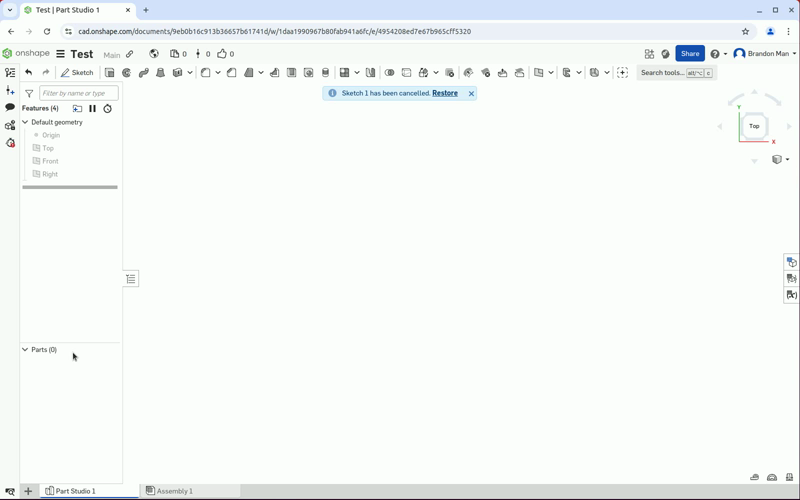
key_down(shift)
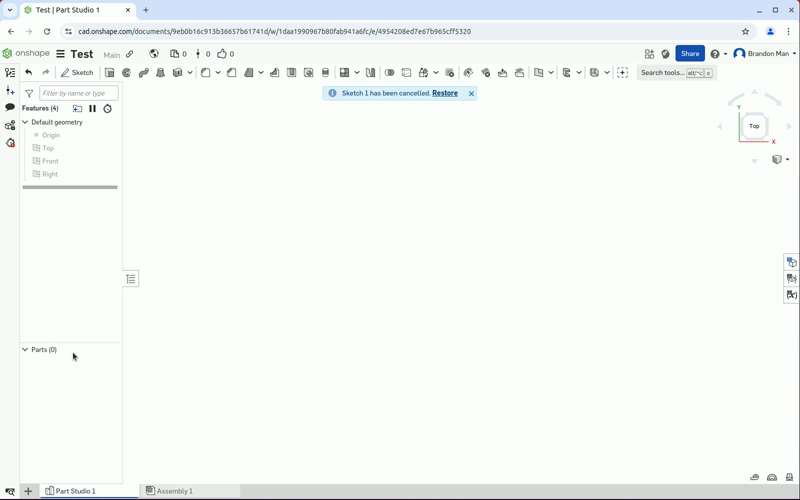
key(up)
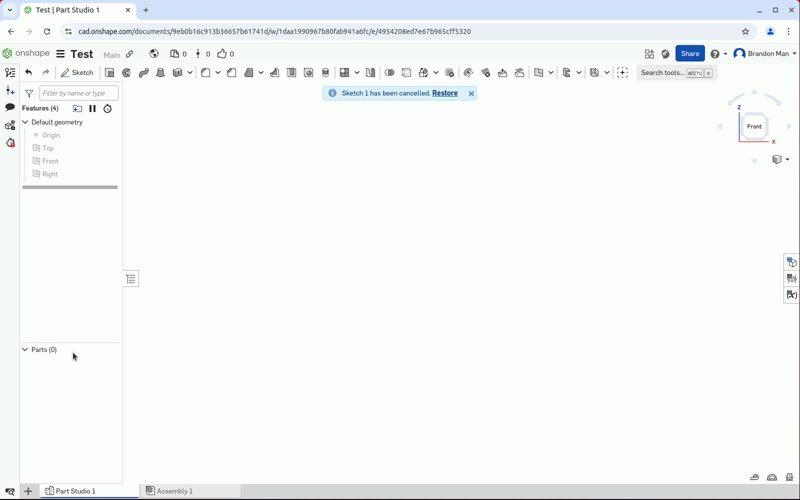
key_up(shift)
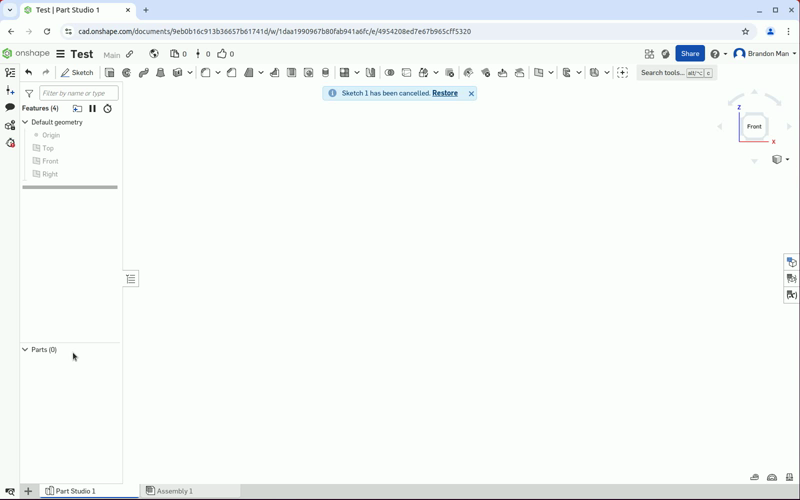
mouse_move(73, 352)
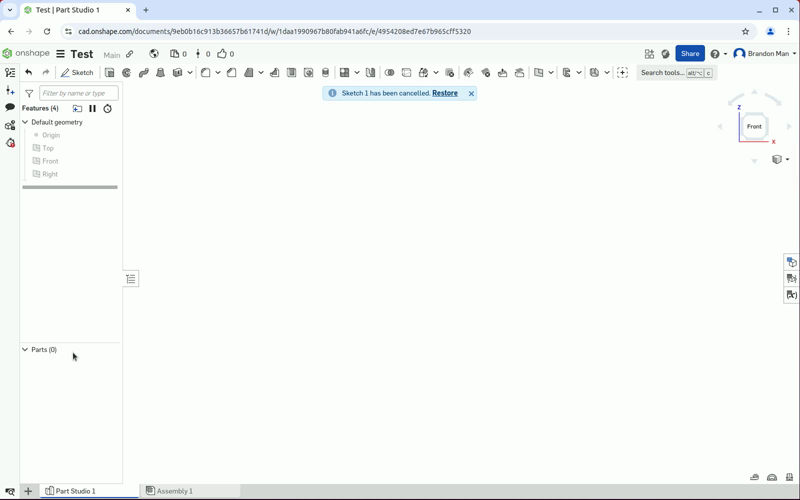
key(shift+y)
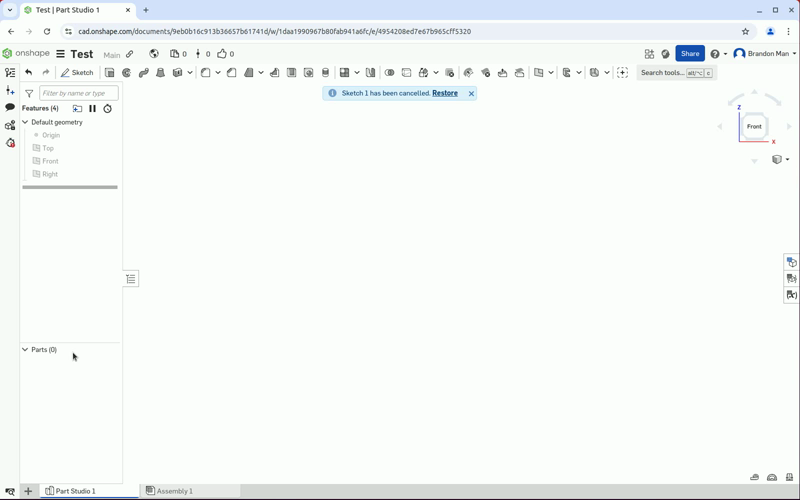
key(shift+s)
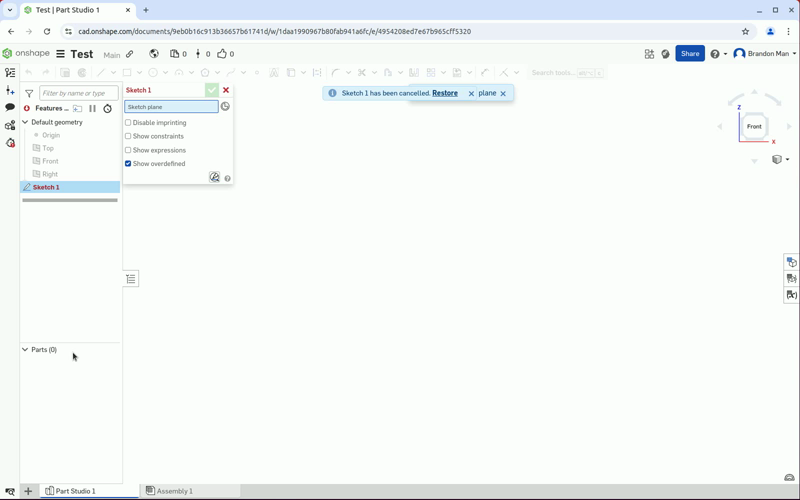
mouse_move(73, 163)
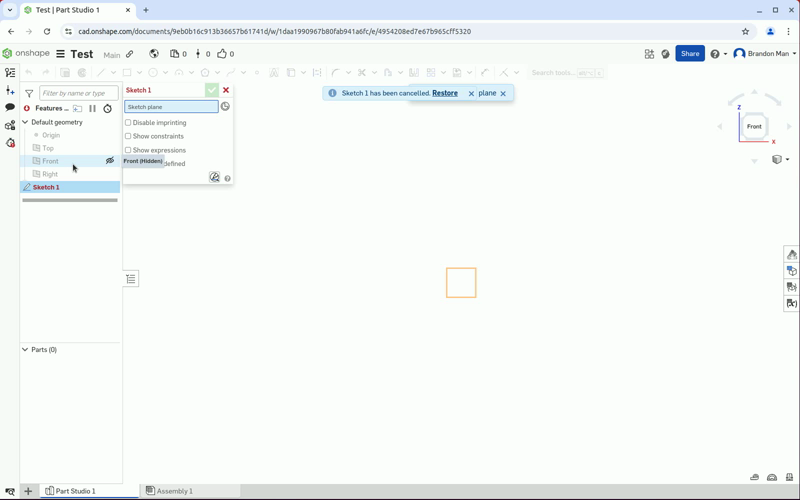
click(73, 163)
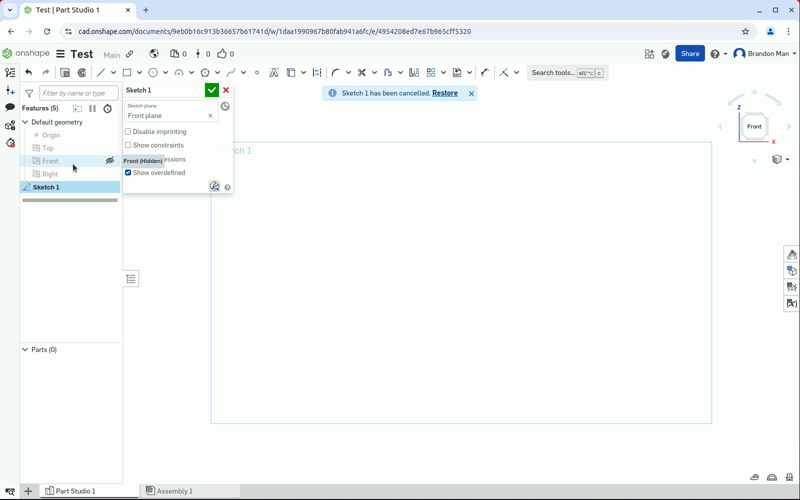
mouse_move(73, 352)
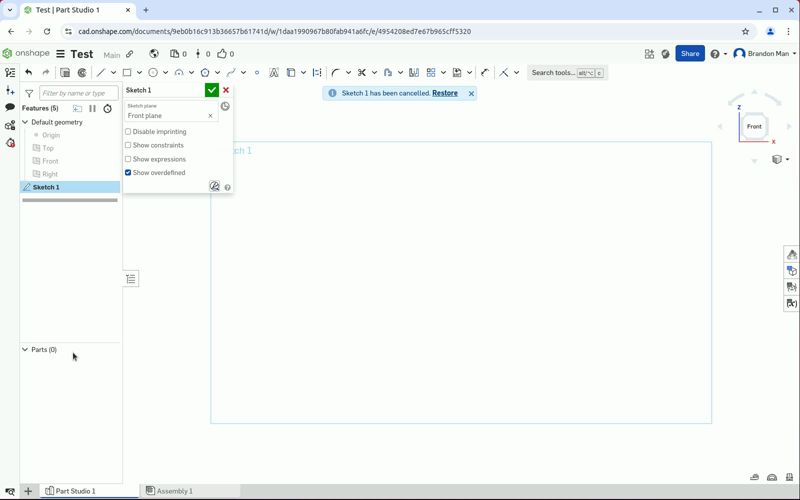
key(y)
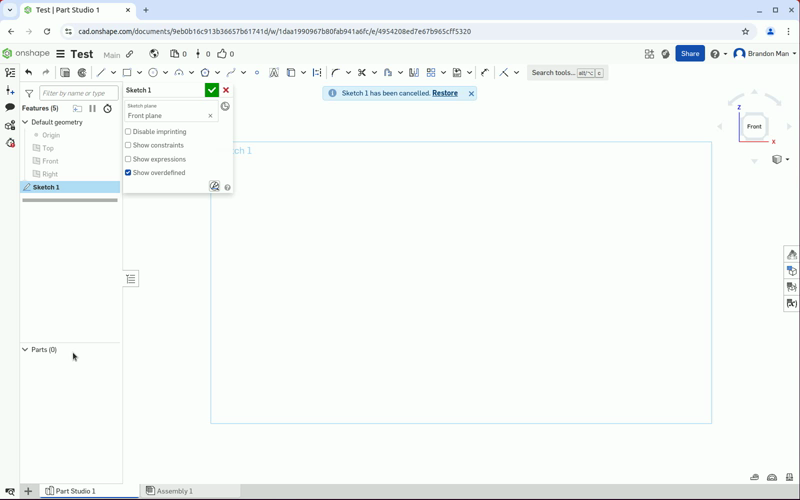
key(c)
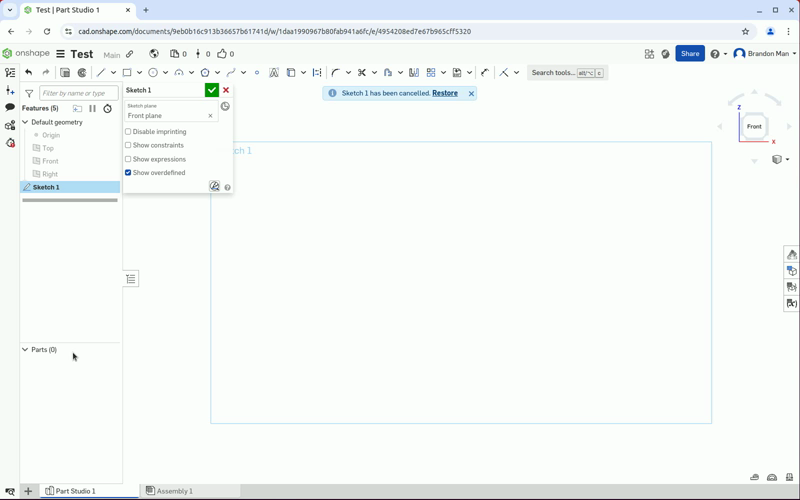
key_down(shift)
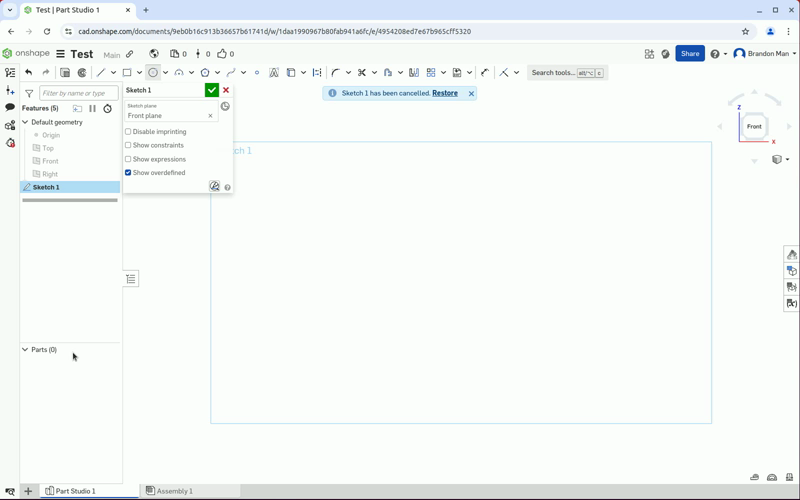
mouse_move(461, 282)
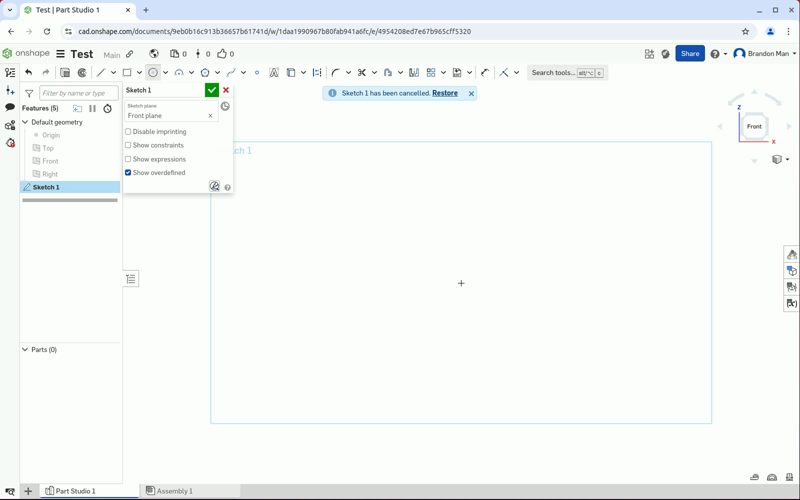
click(461, 282)
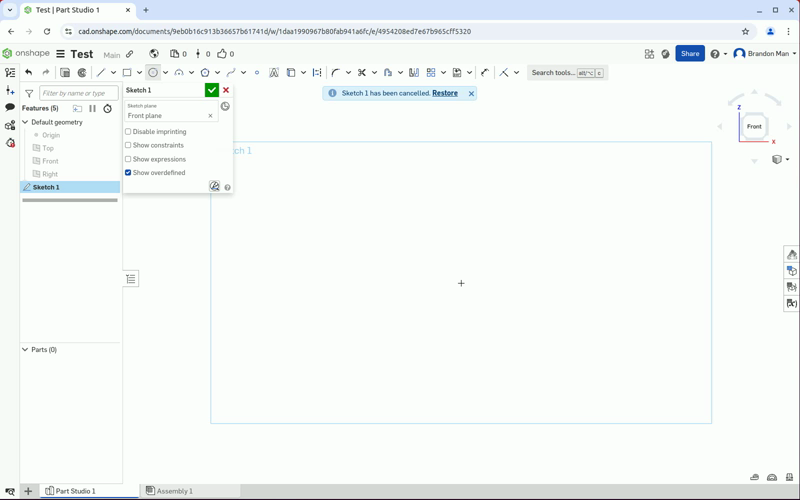
key_up(shift)
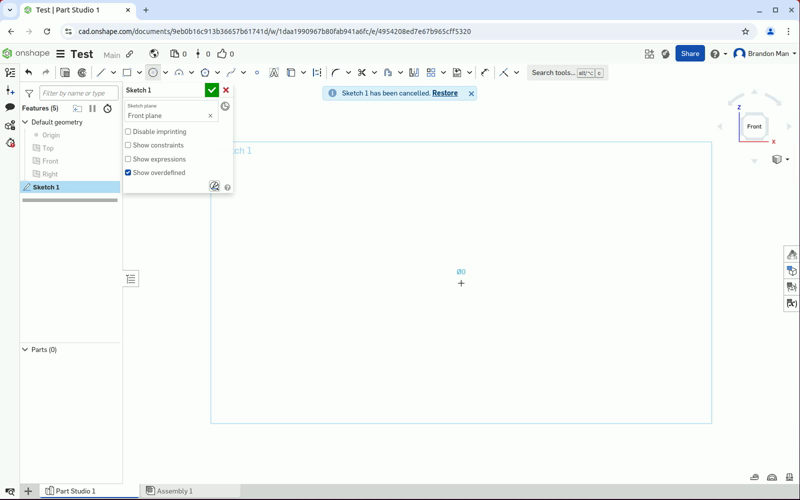
mouse_move(524, 282)
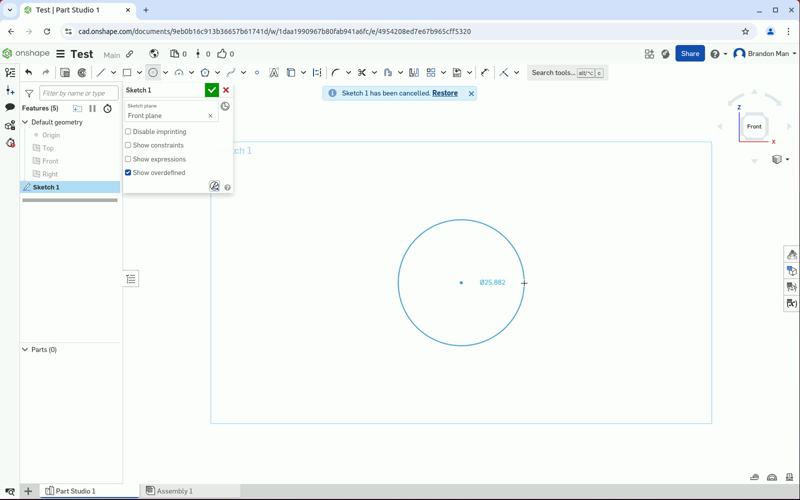
click(524, 282)
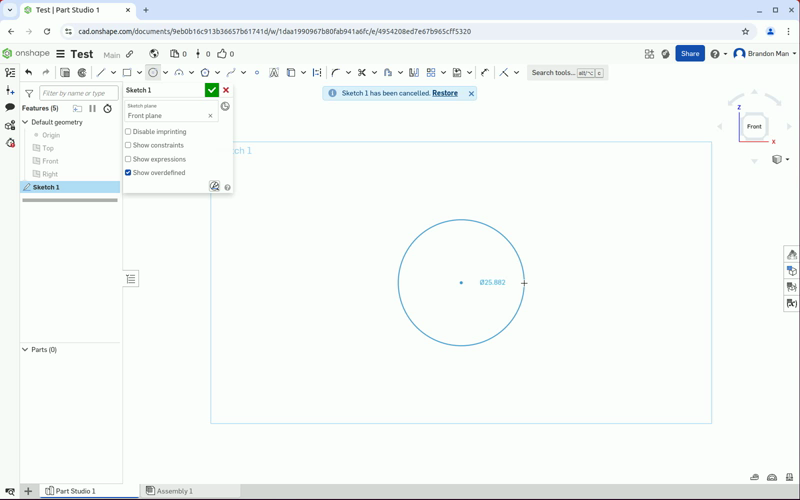
key(esc)
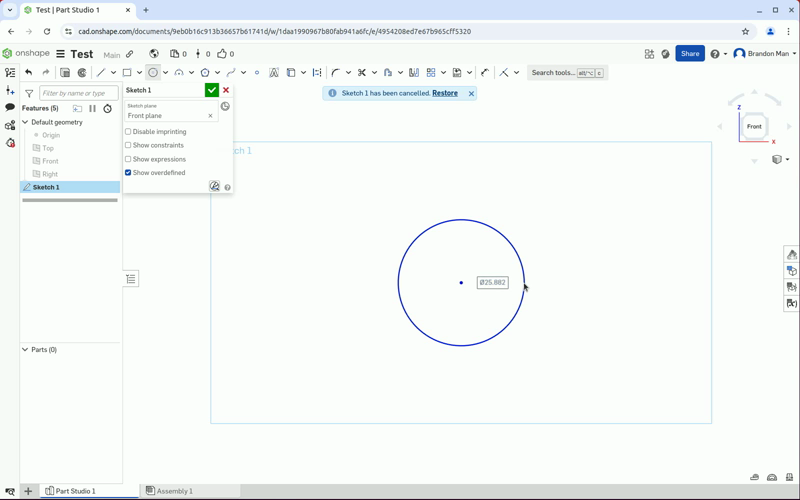
key(c)
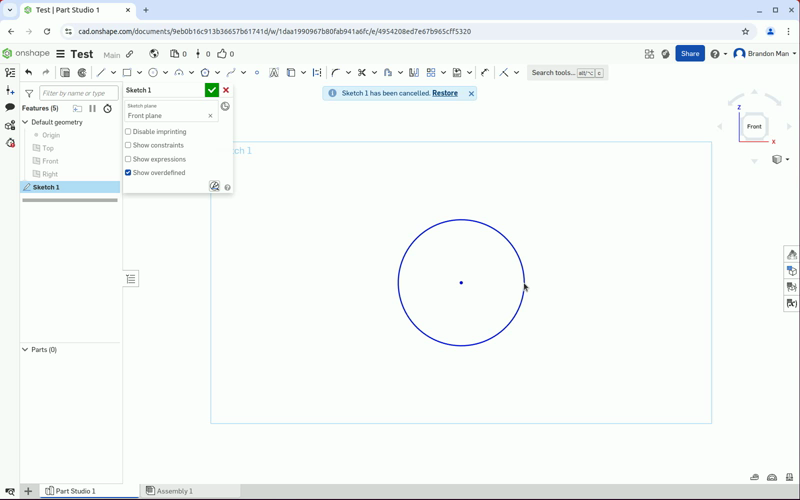
key_down(shift)
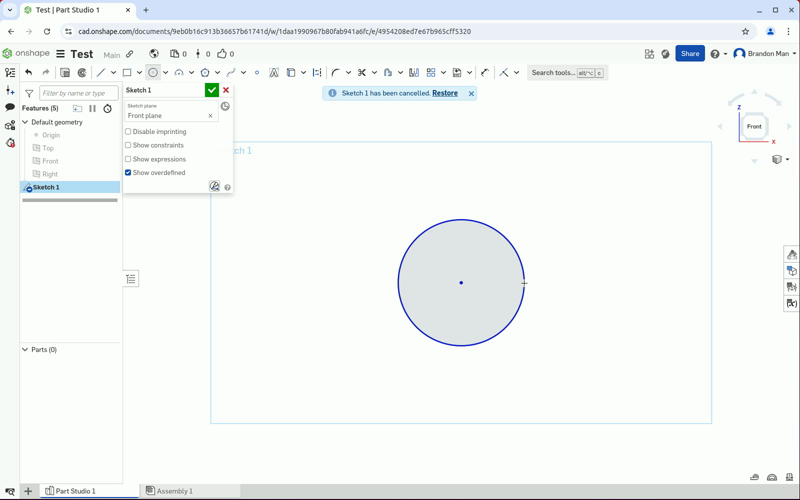
mouse_move(461, 282)
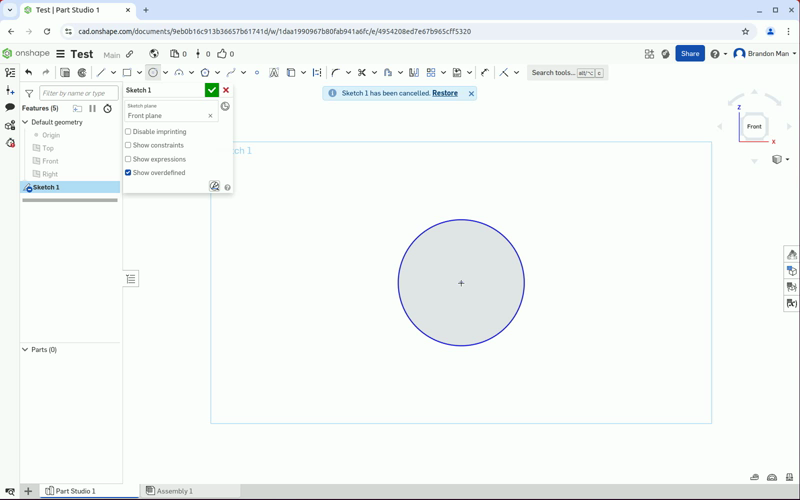
click(461, 282)
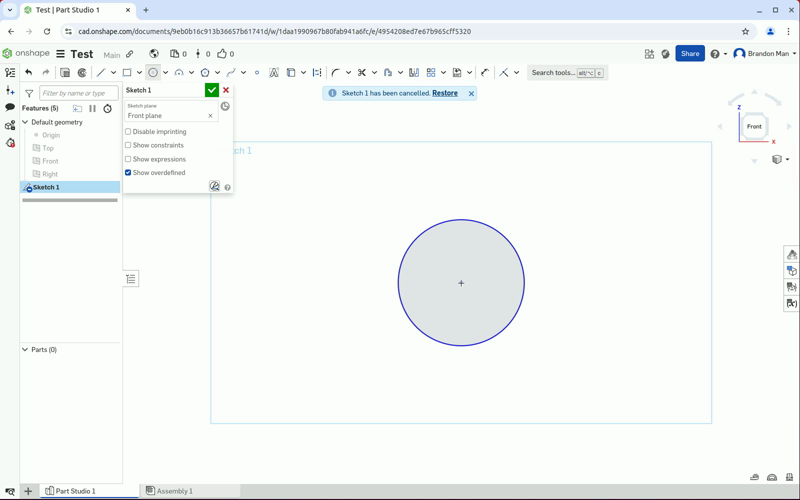
key_up(shift)
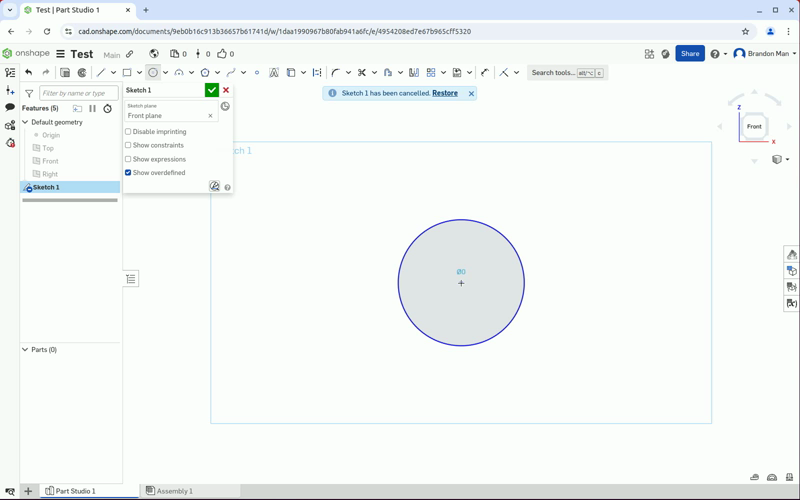
mouse_move(520, 282)
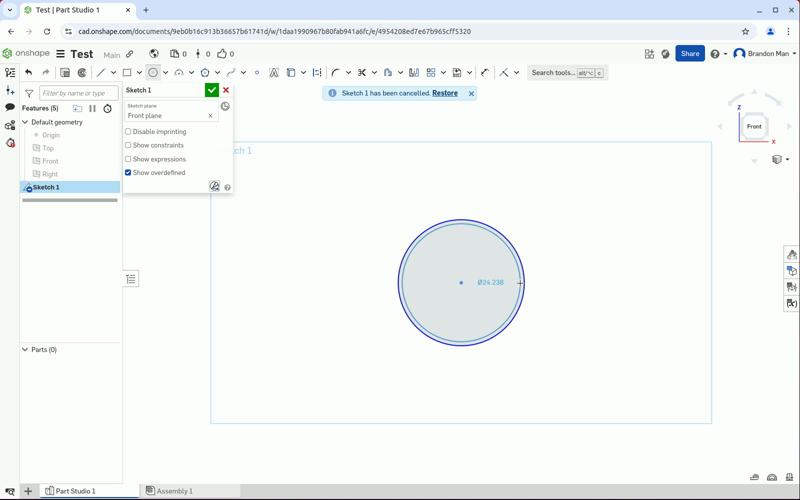
scroll(6)
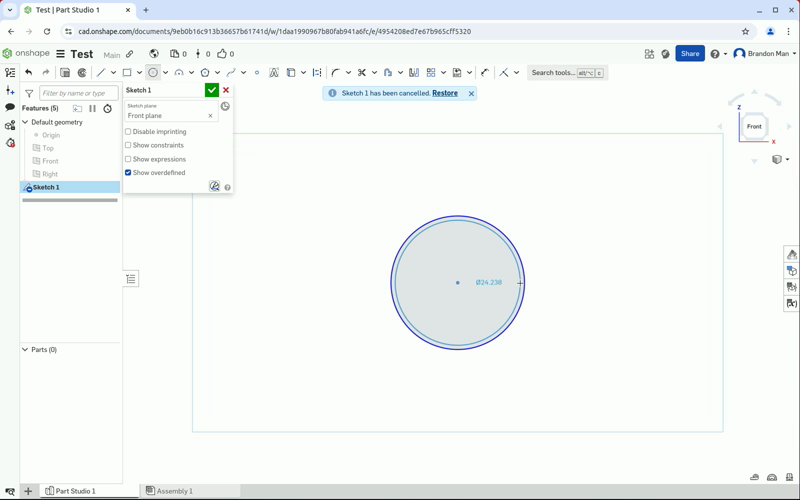
scroll(6)
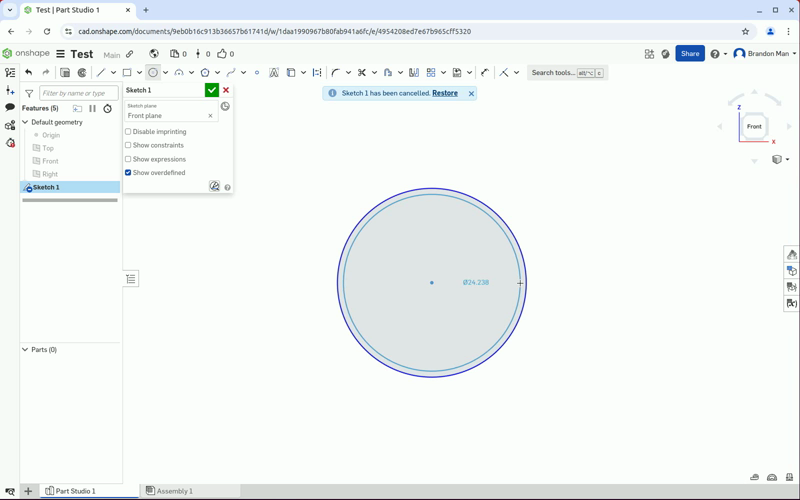
scroll(6)
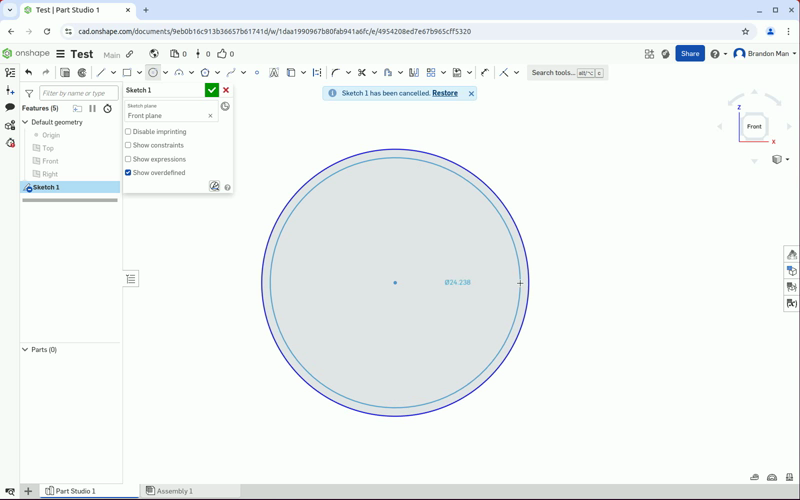
scroll(6)
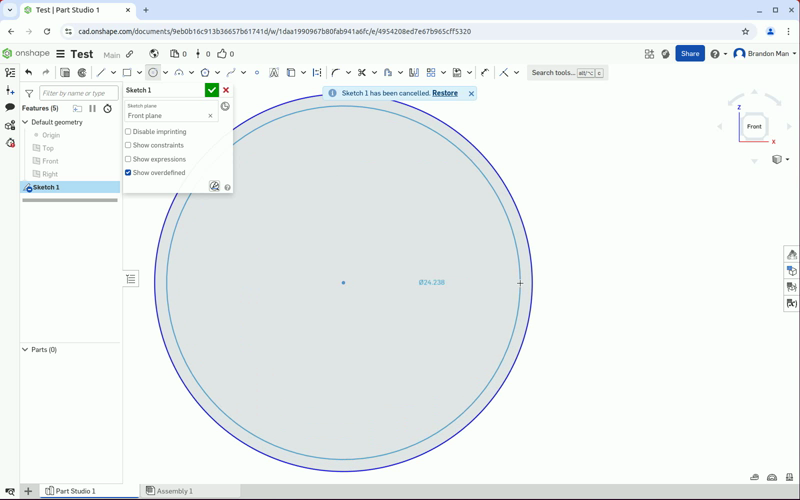
scroll(6)
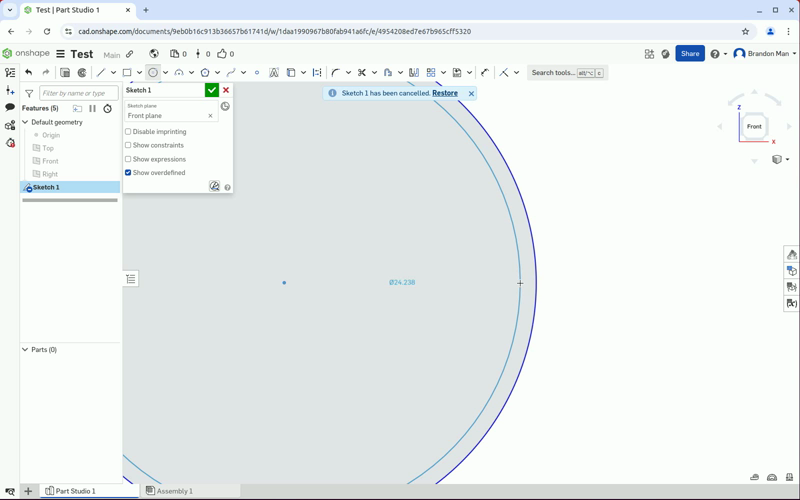
scroll(6)
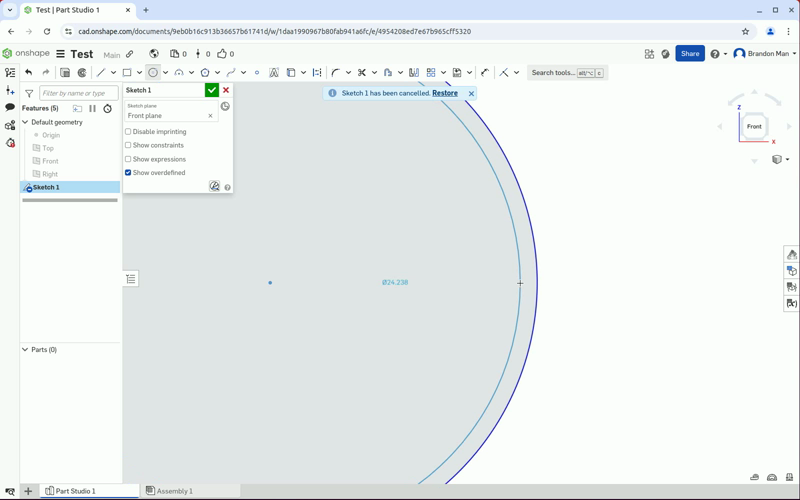
scroll(6)
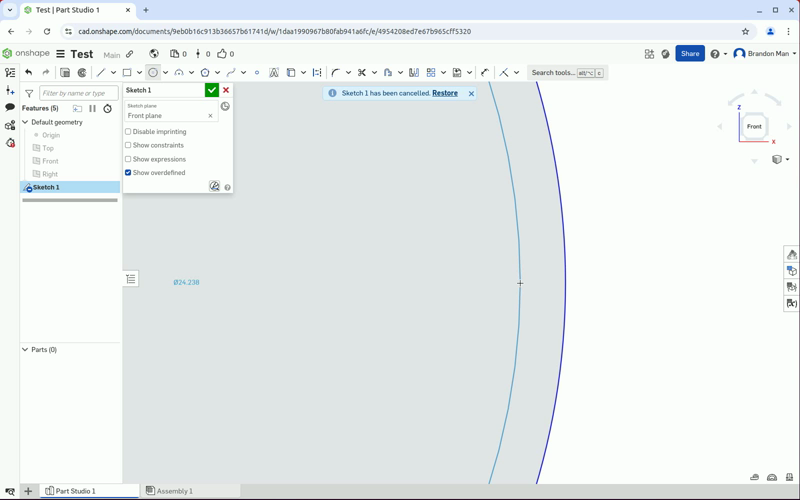
click(520, 282)
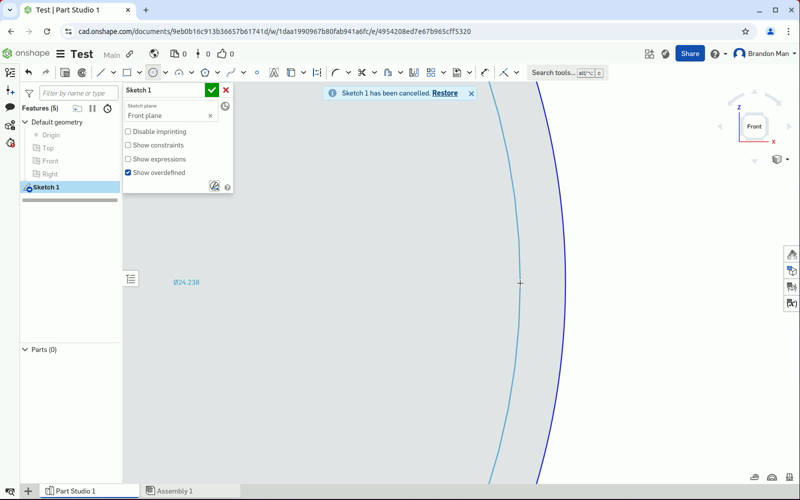
scroll(-6)
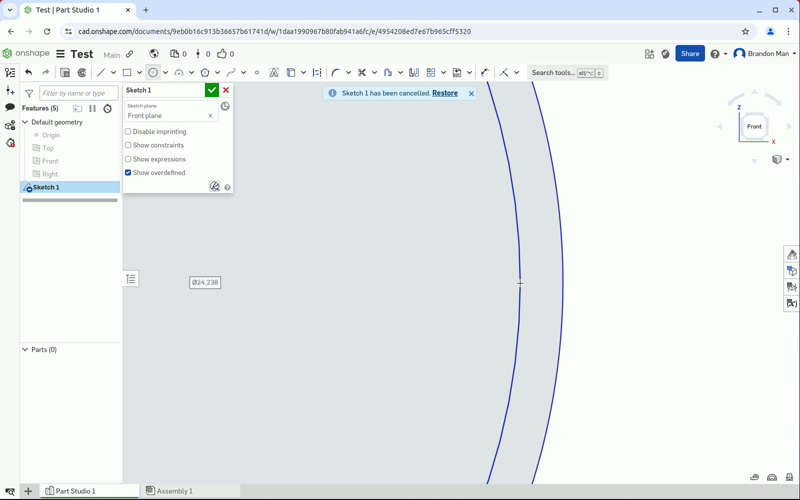
scroll(-6)
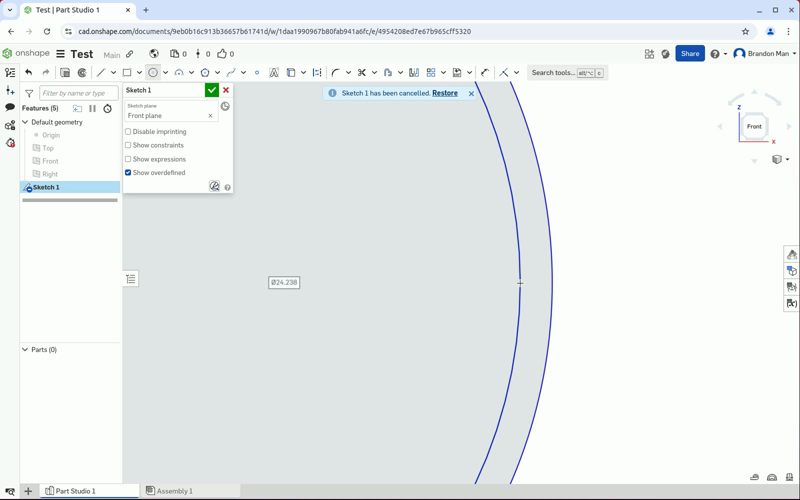
scroll(-6)
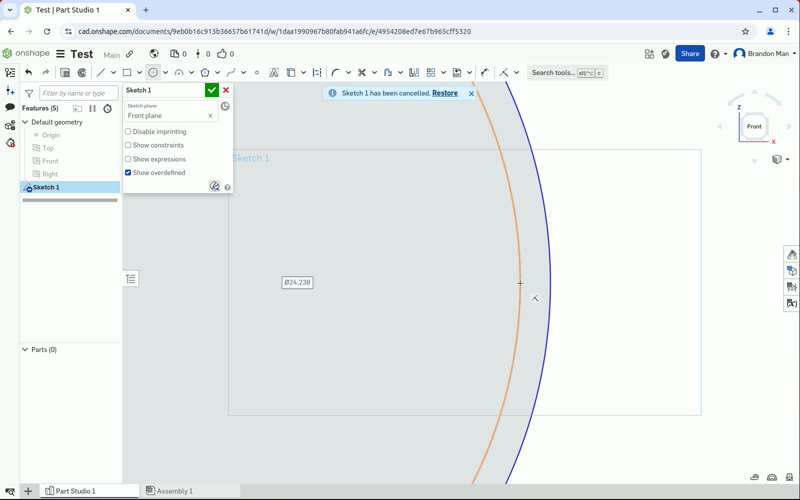
scroll(-6)
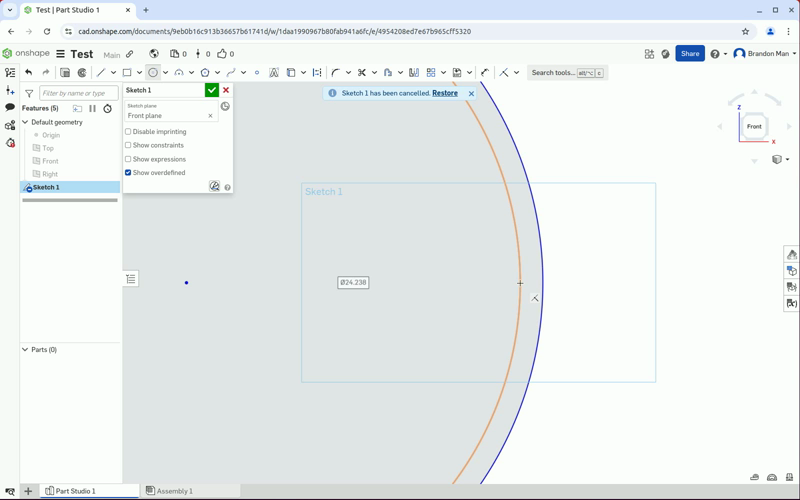
scroll(-6)
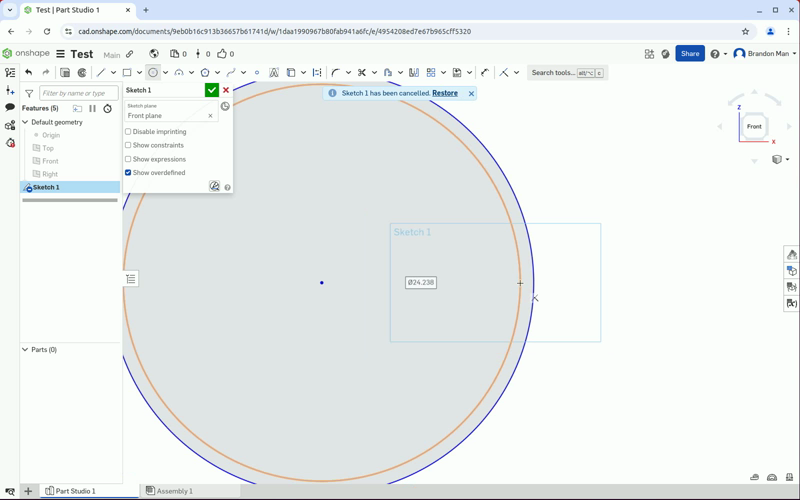
scroll(-6)
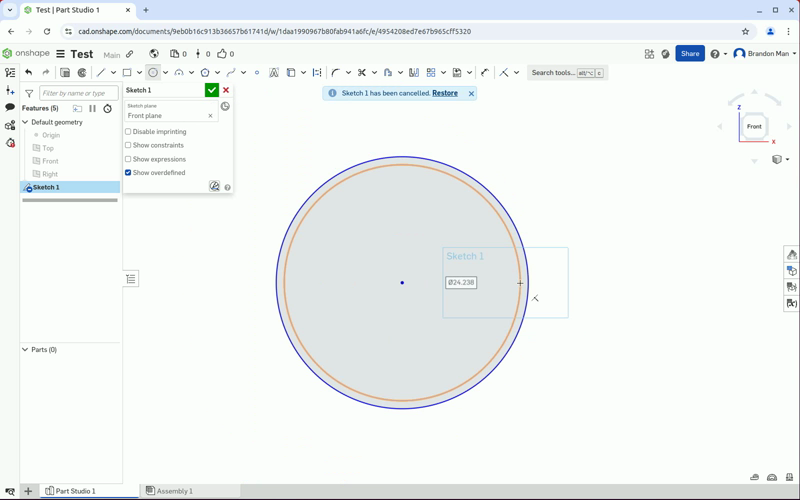
scroll(-6)
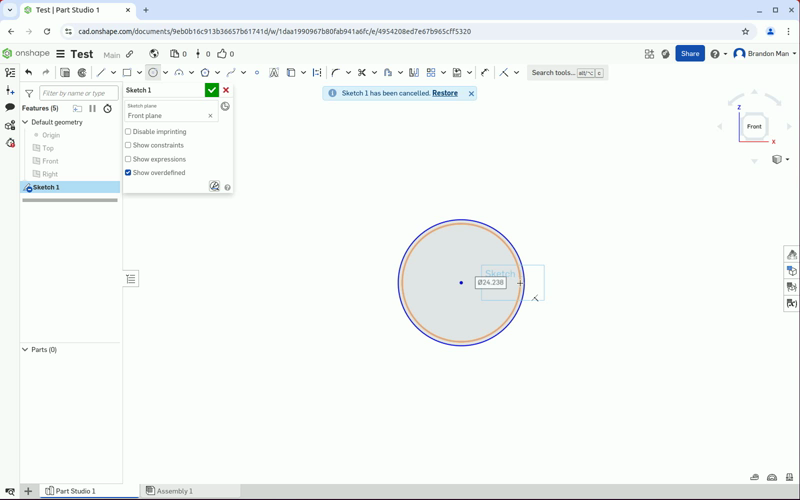
key(esc)
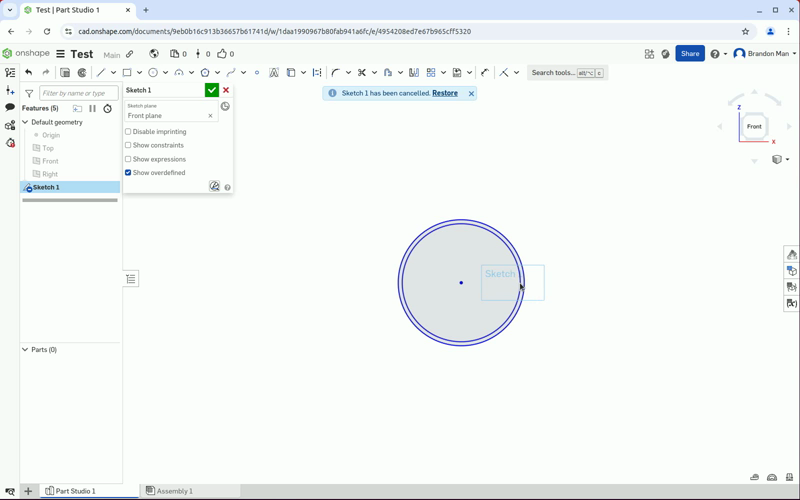
mouse_move(497, 331)
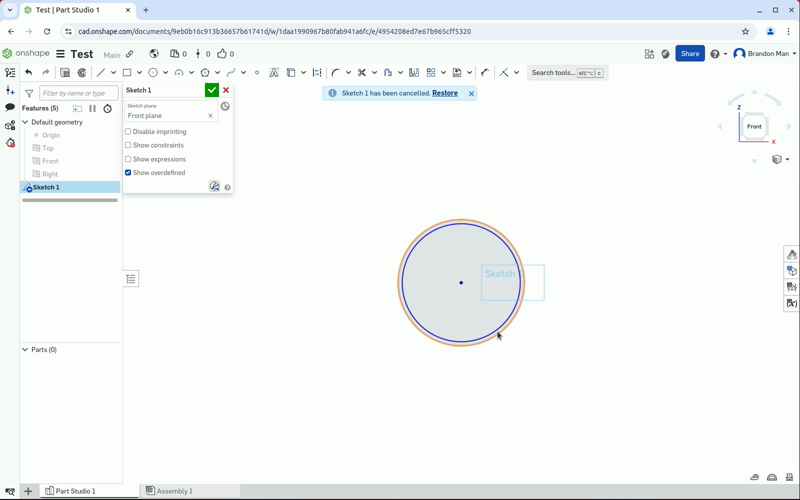
scroll(6)
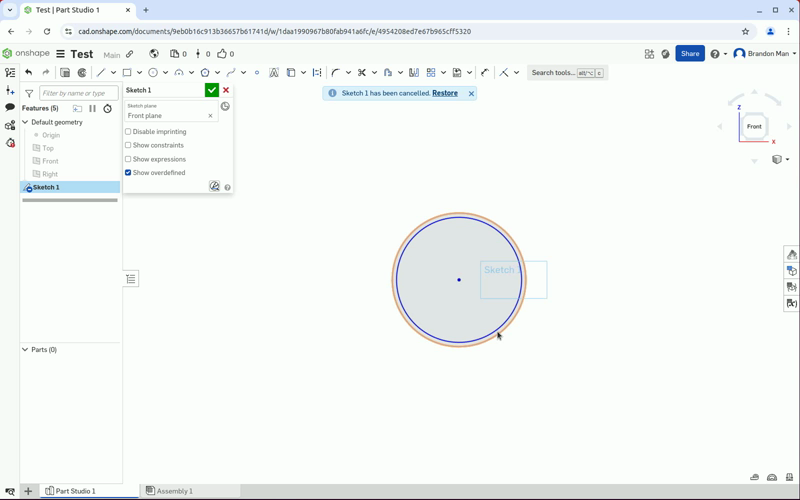
scroll(6)
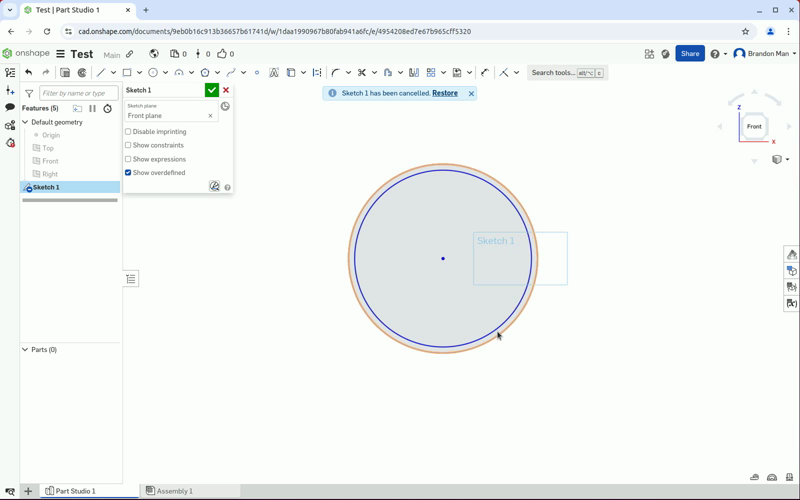
scroll(6)
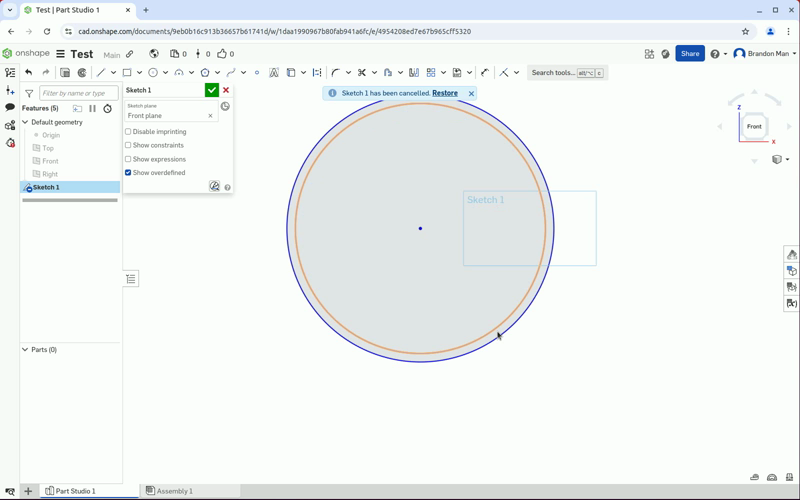
scroll(6)
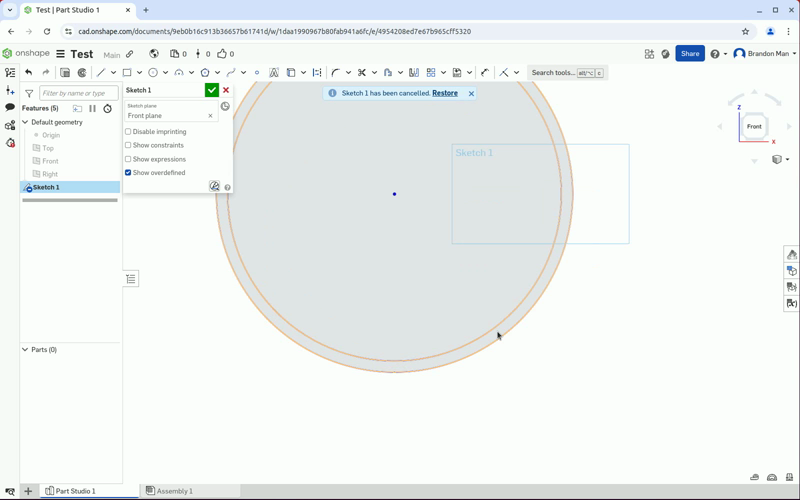
scroll(6)
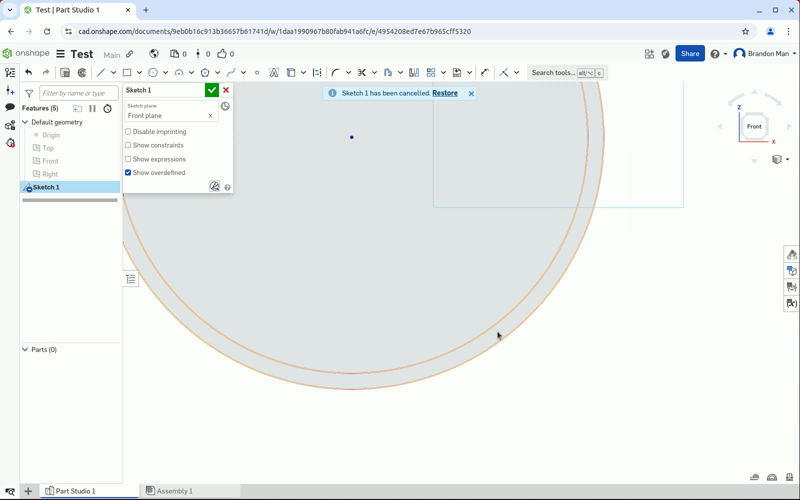
scroll(6)
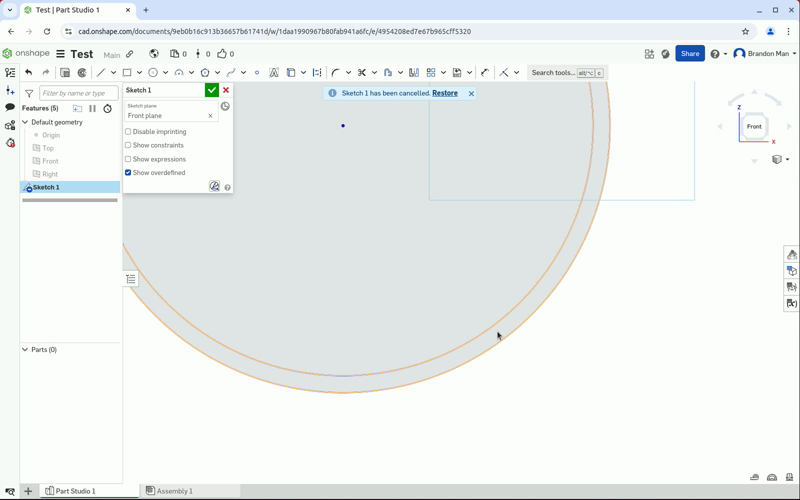
scroll(6)
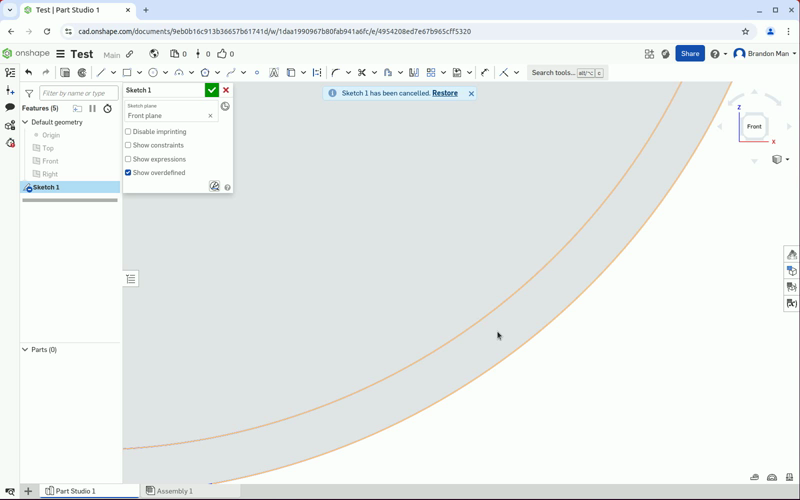
click(497, 331)
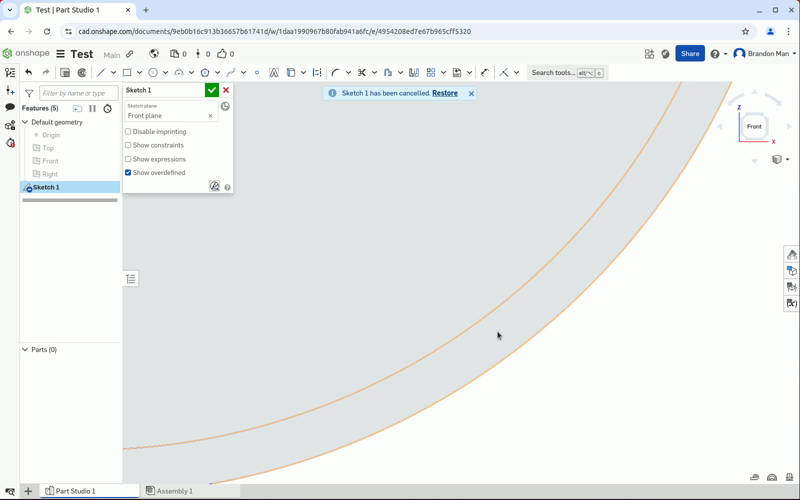
scroll(-6)
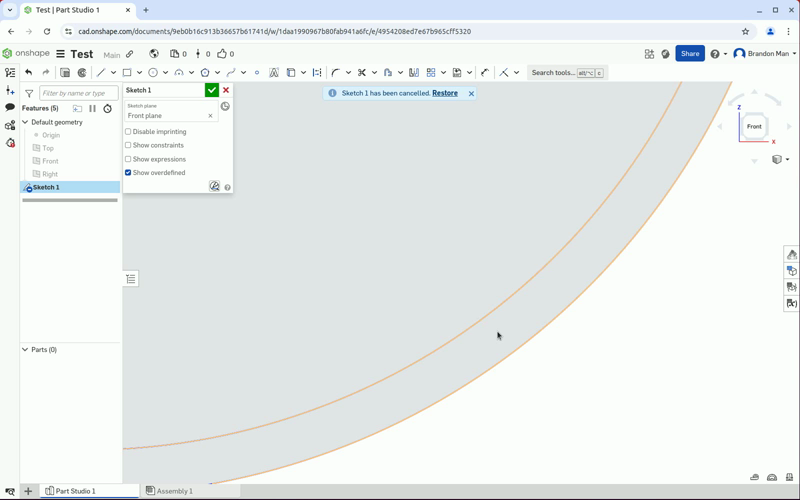
scroll(-6)
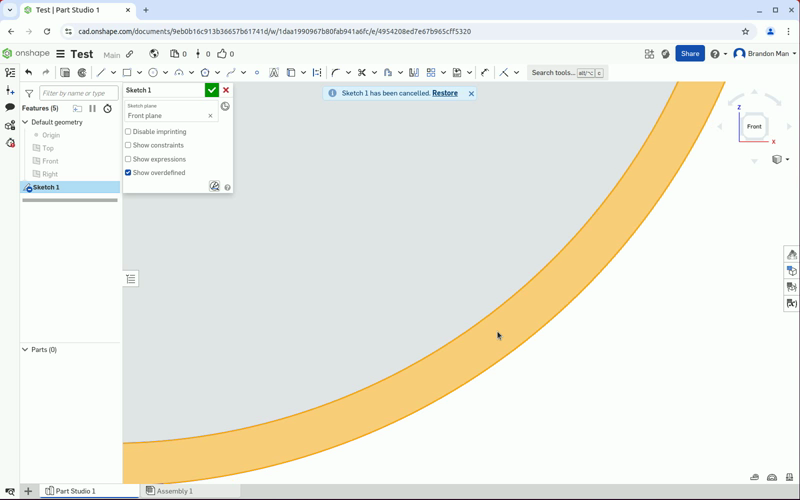
scroll(-6)
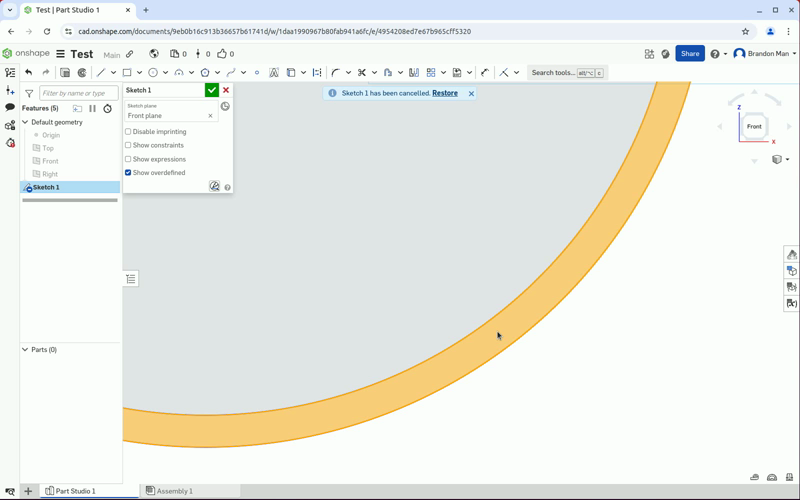
scroll(-6)
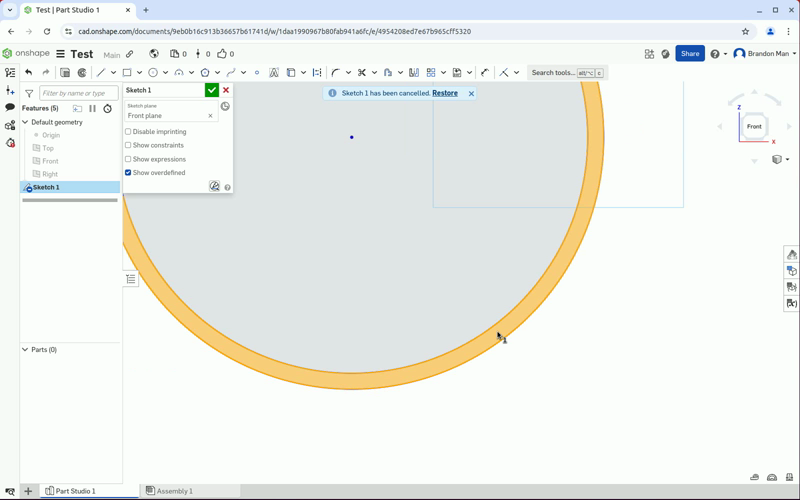
scroll(-6)
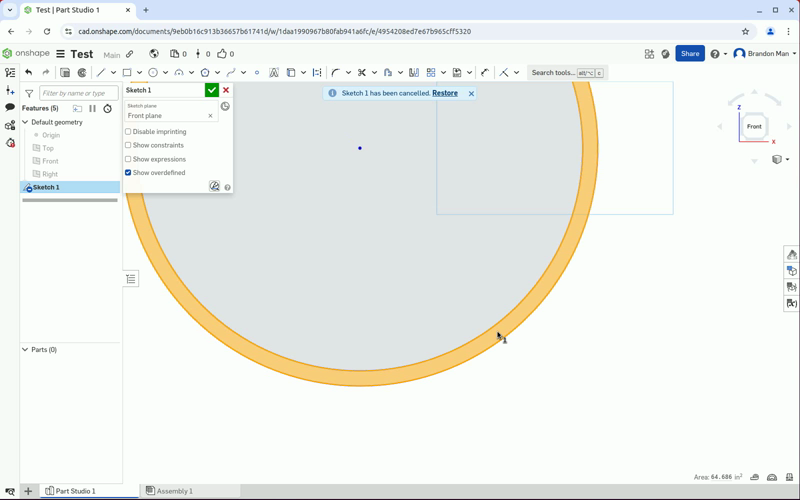
scroll(-6)
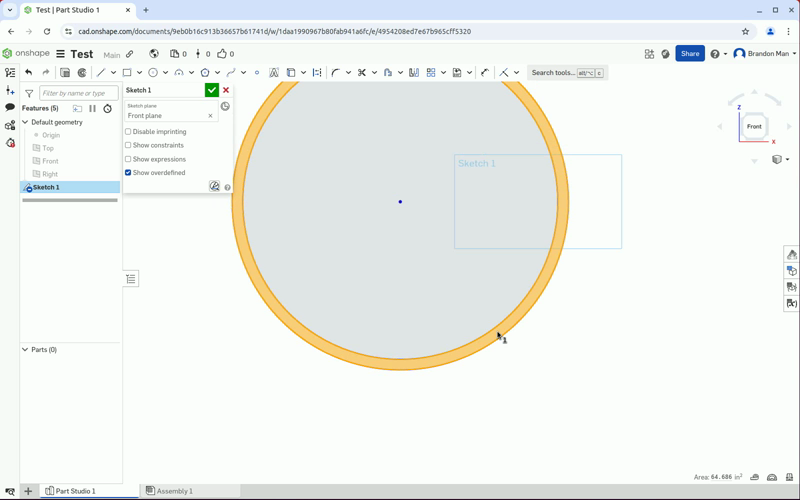
scroll(-6)
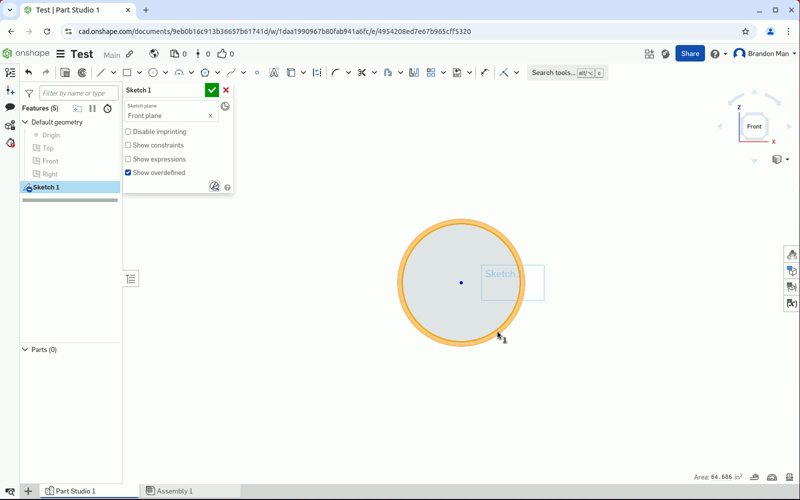
mouse_move(73, 352)
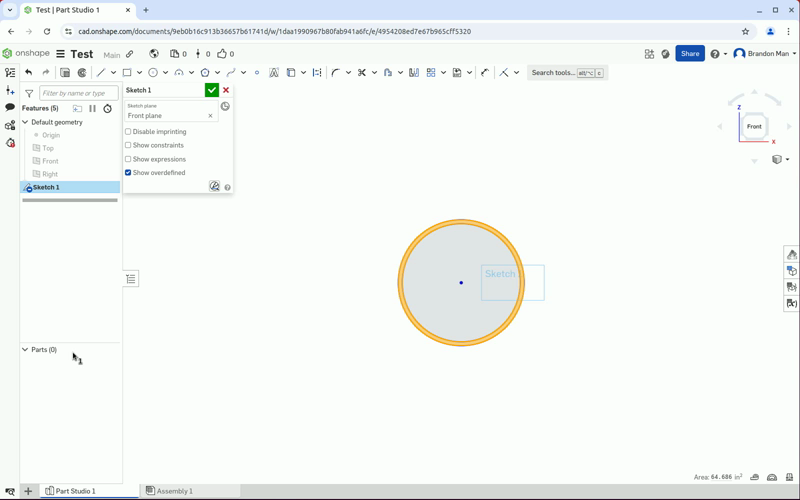
key(shift+y)
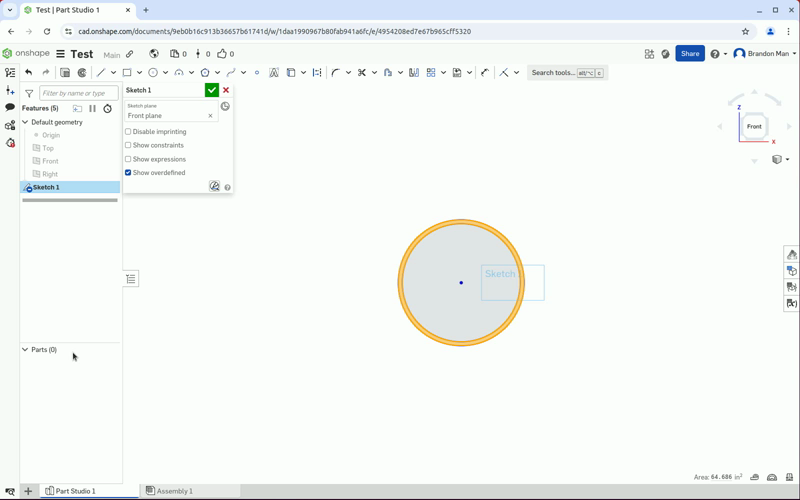
key(shift+e)
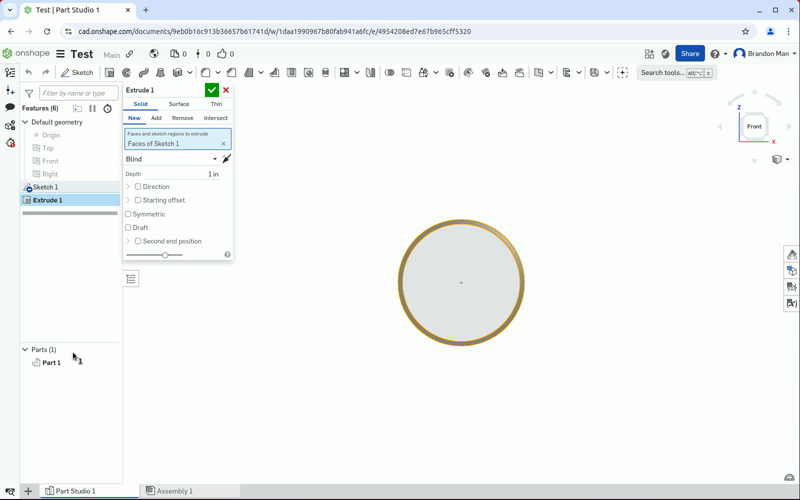
mouse_move(143, 106)
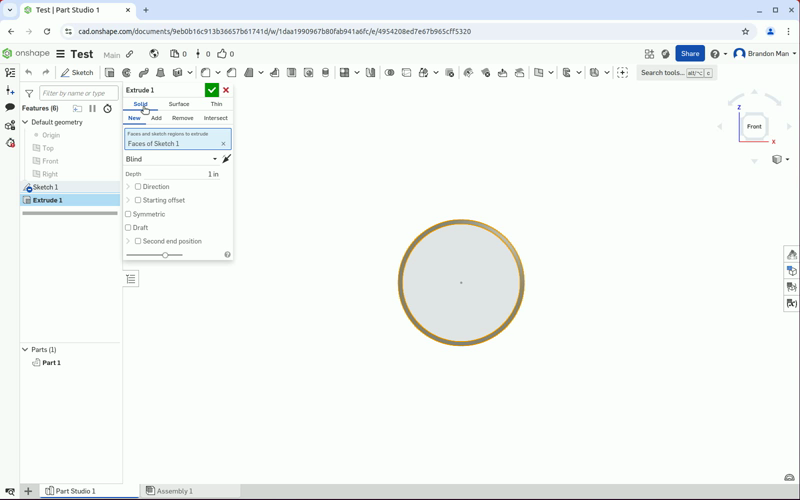
click(143, 106)
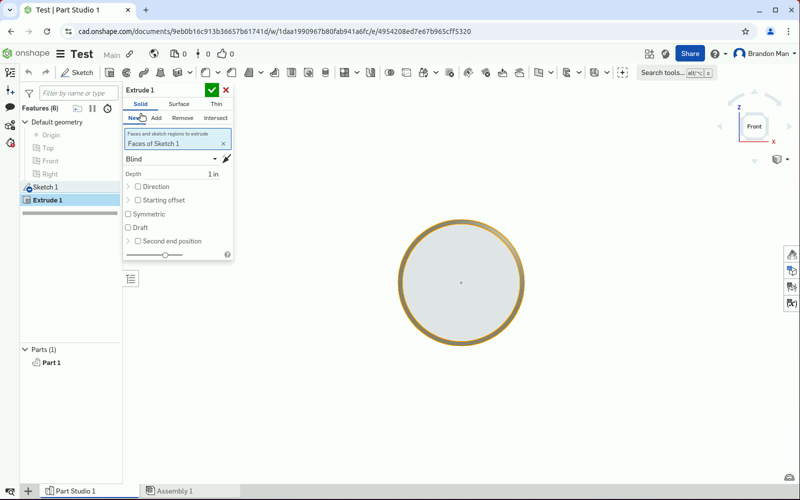
mouse_move(137, 120)
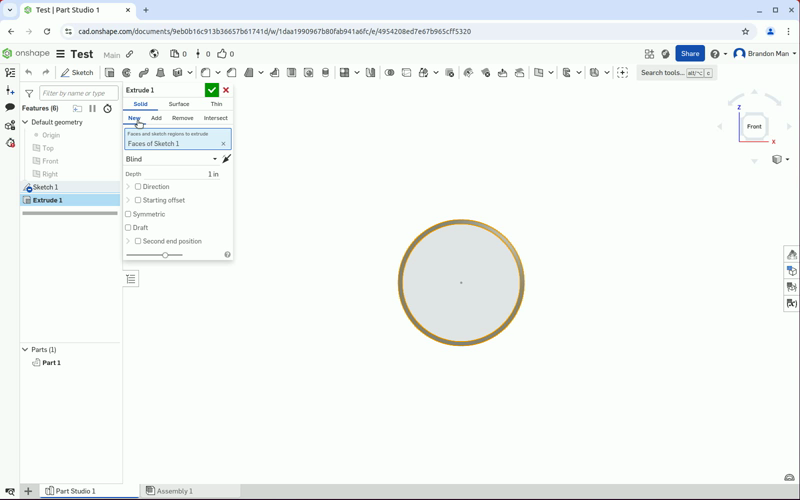
click(137, 120)
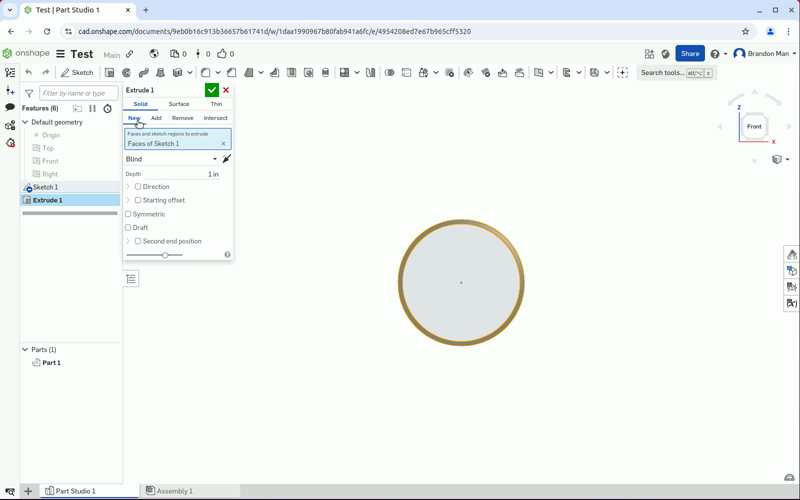
key(tab, 4)
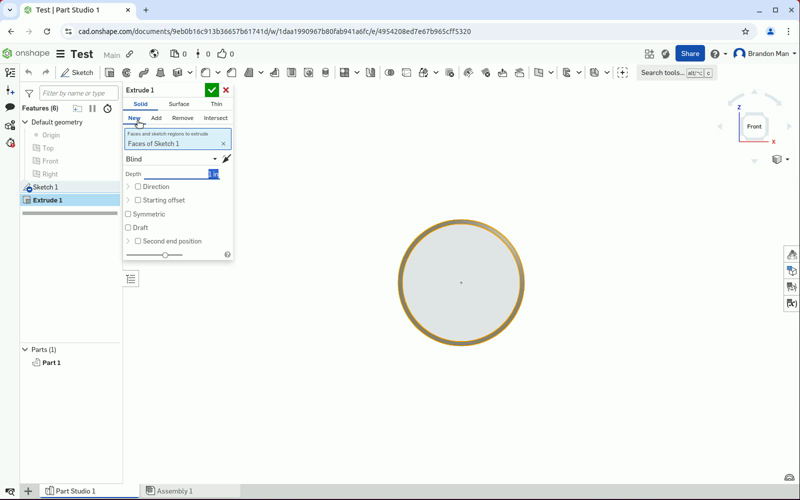
text(23.108)
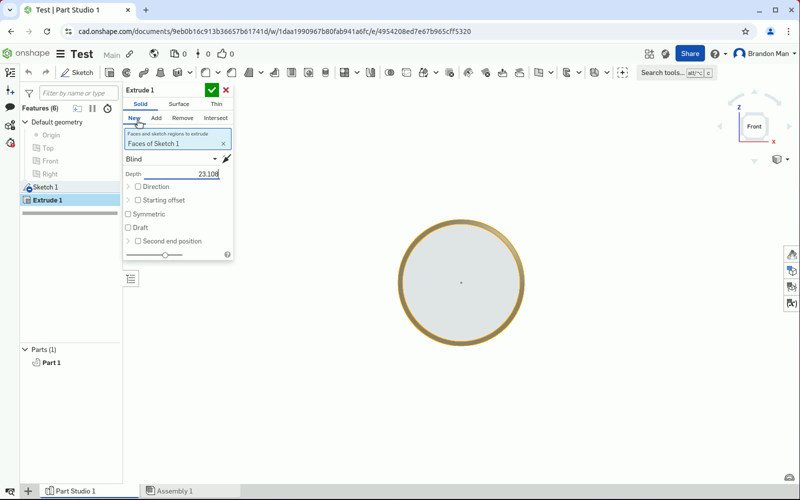
key(enter)
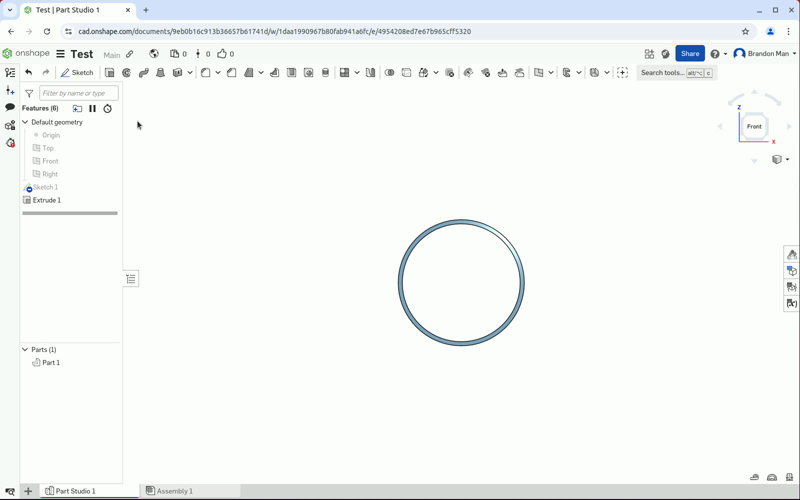
key(shift+h)
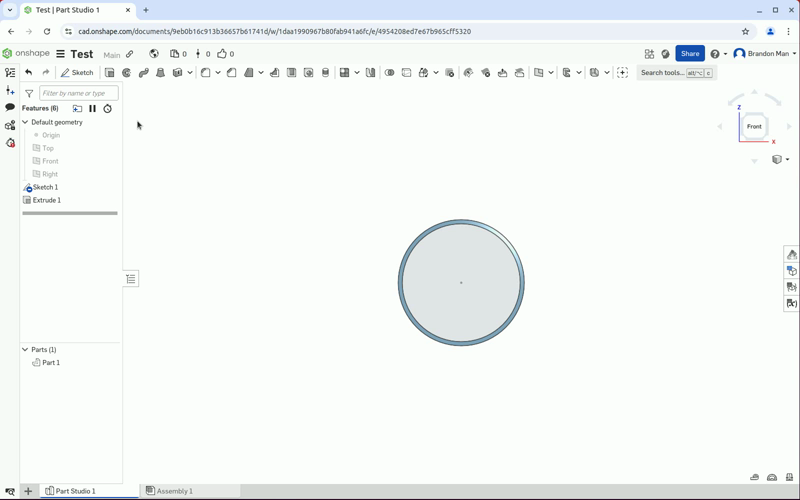
key(shift+h)
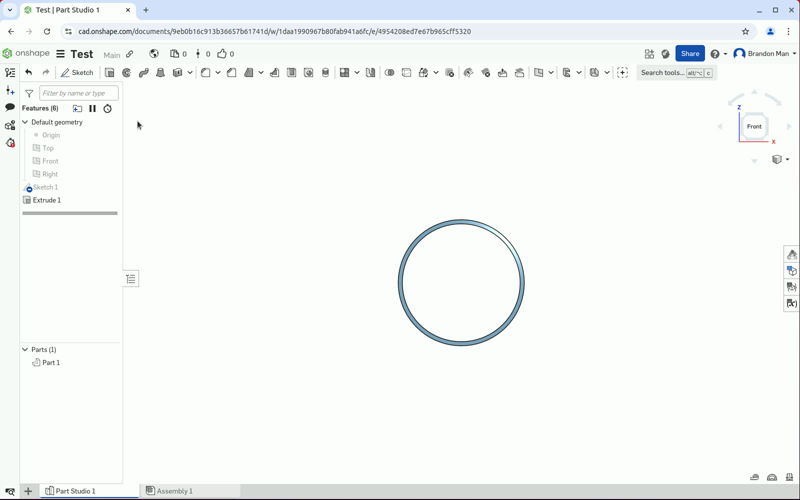
mouse_move(73, 189)
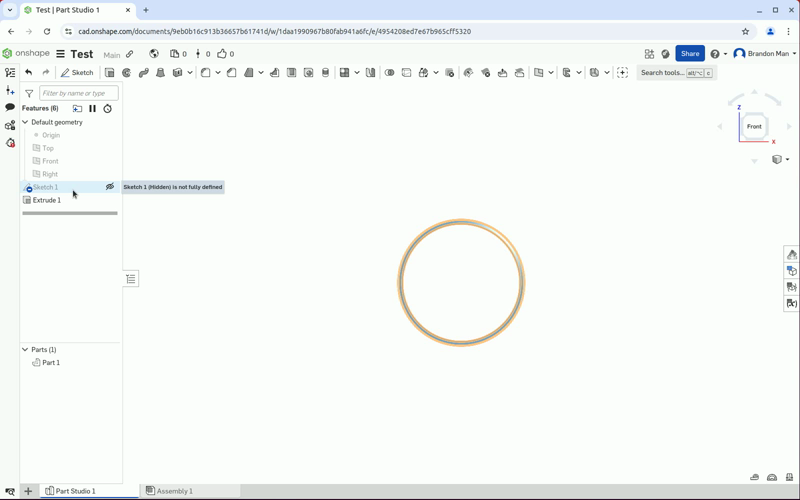
click(73, 189)
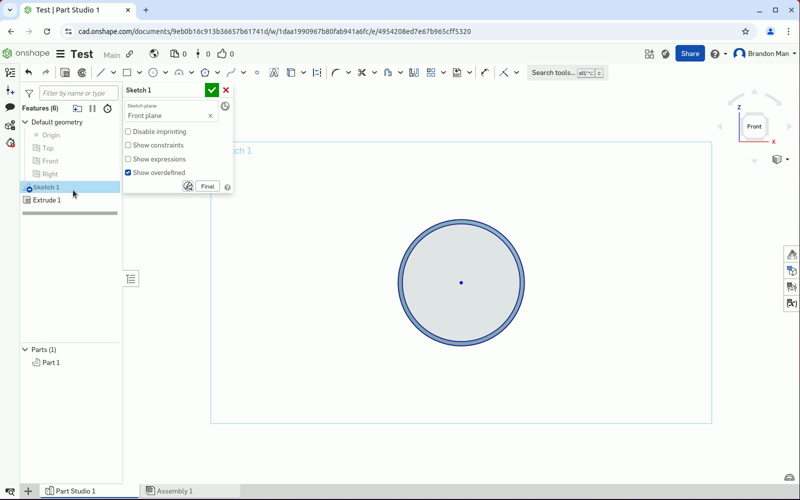
mouse_move(229, 92)
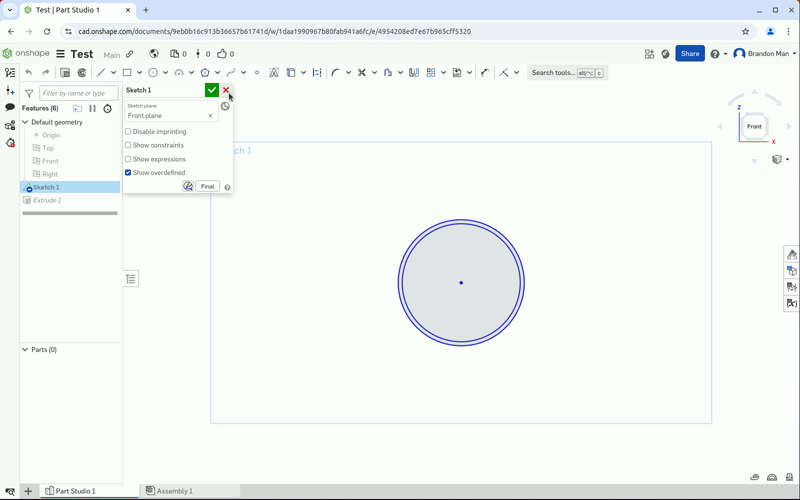
click(229, 92)
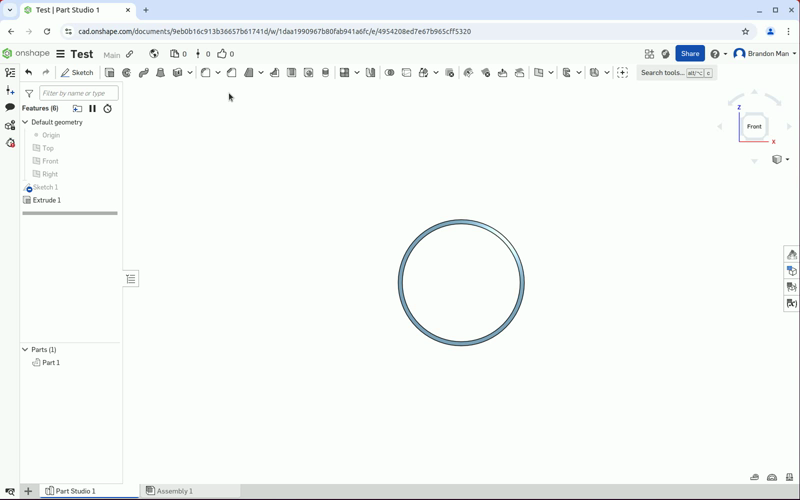
mouse_move(541, 75)
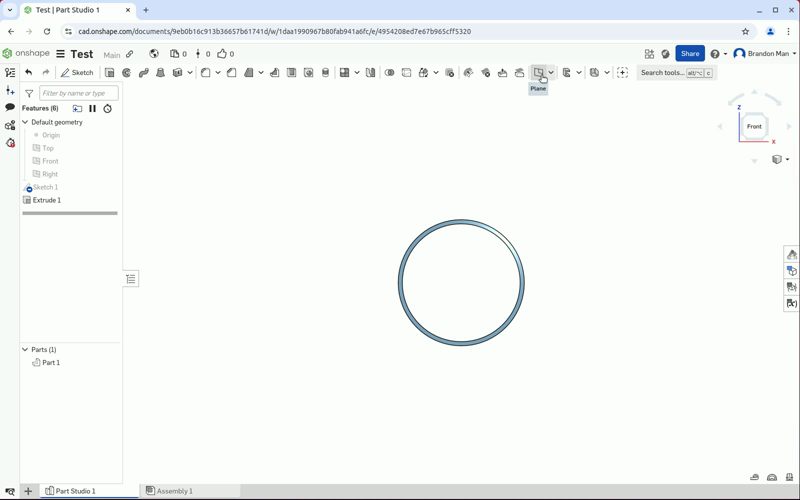
click(541, 75)
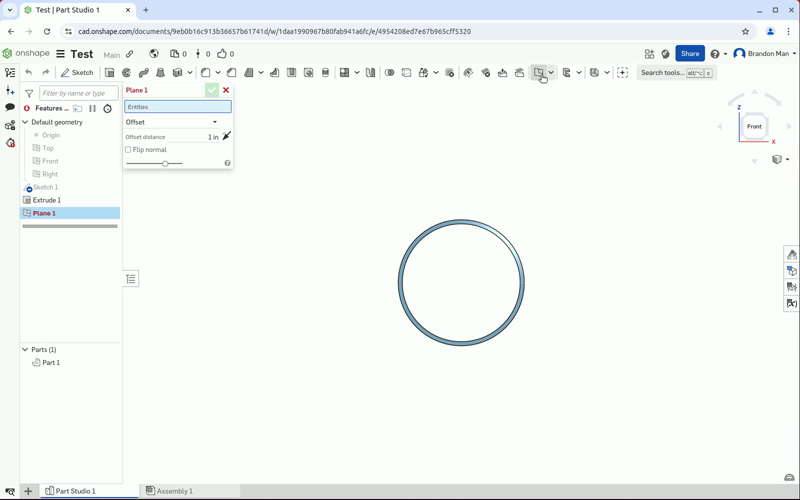
mouse_move(73, 163)
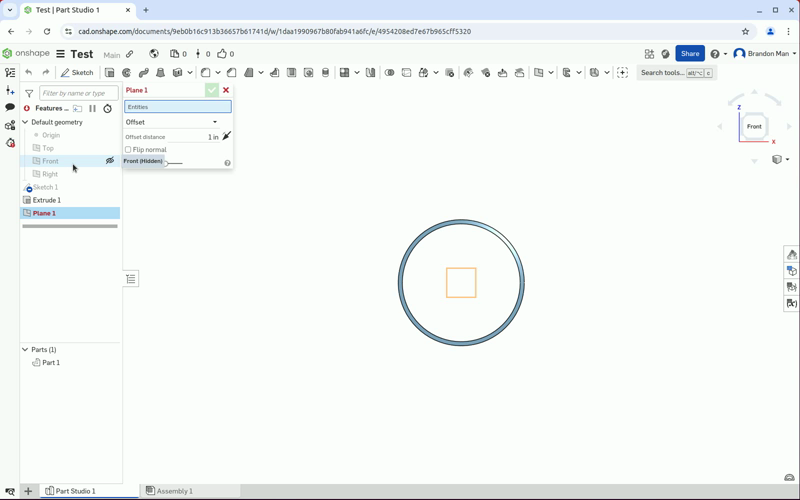
click(73, 163)
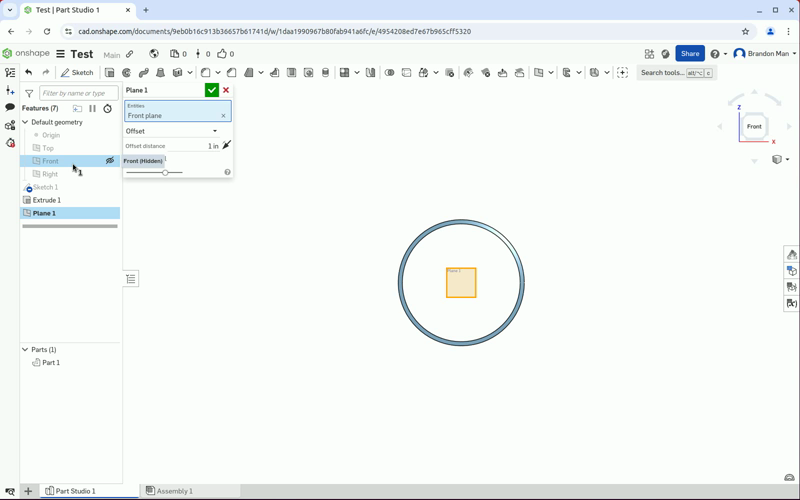
key(tab, 2)
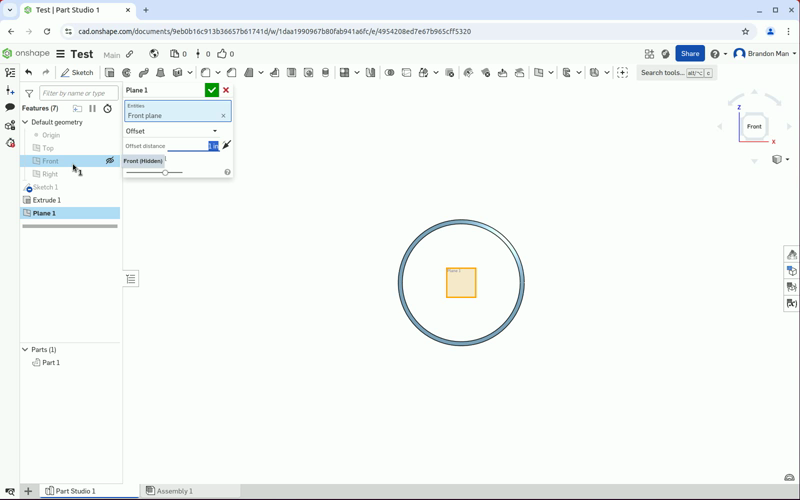
text(23.108)
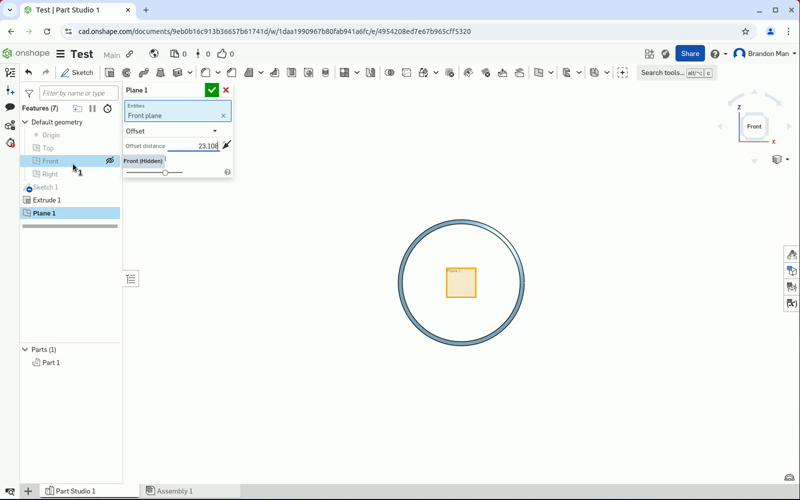
key(enter, 2)
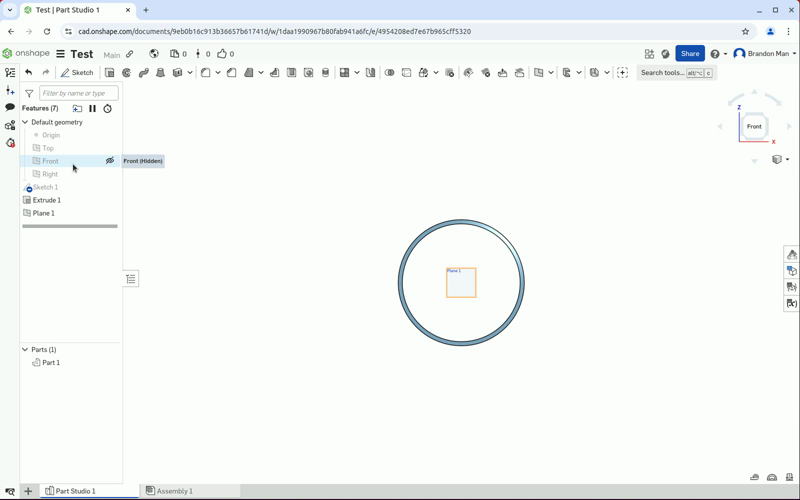
key(shift+s)
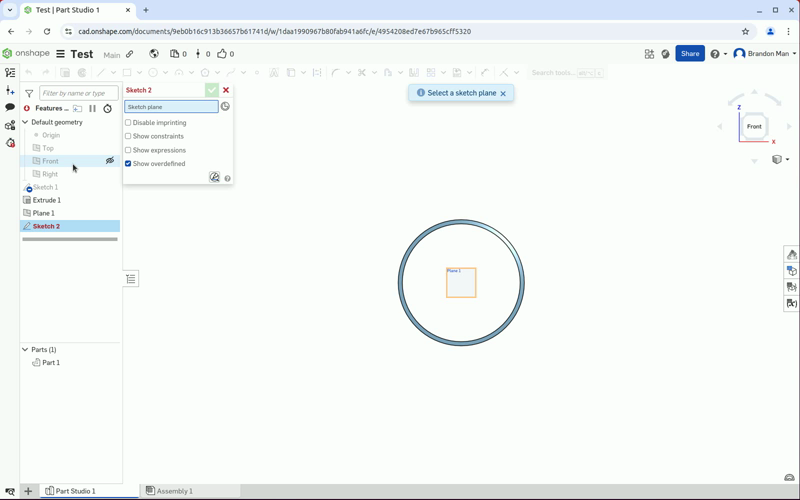
mouse_move(73, 215)
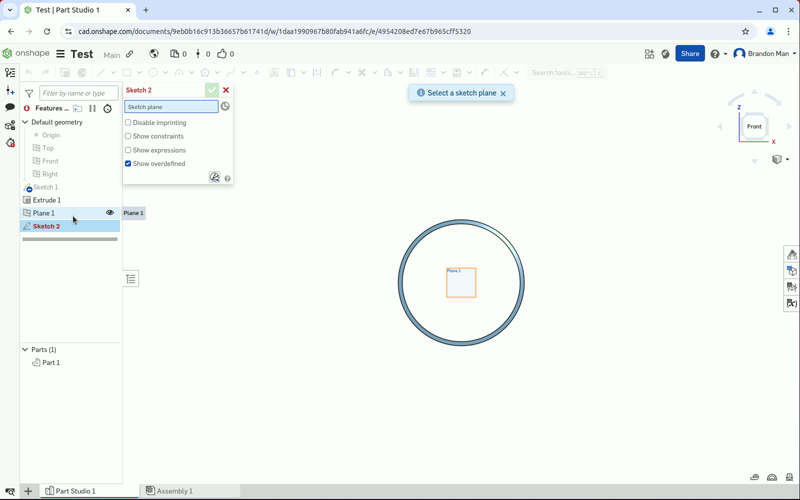
click(73, 215)
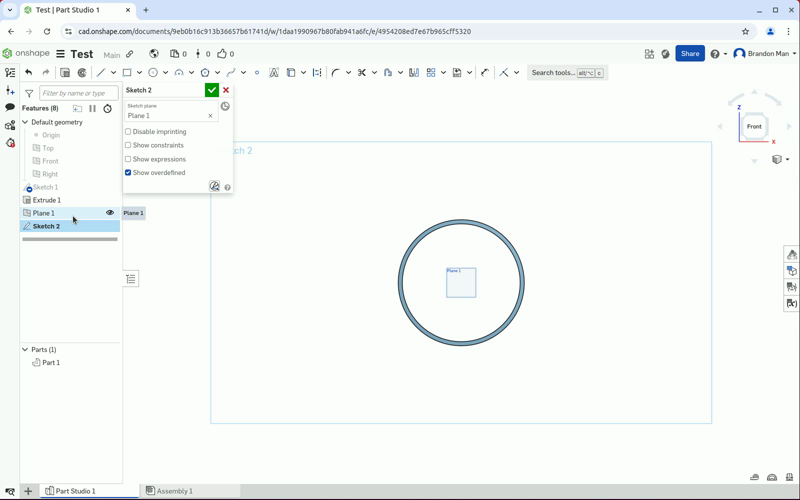
mouse_move(73, 352)
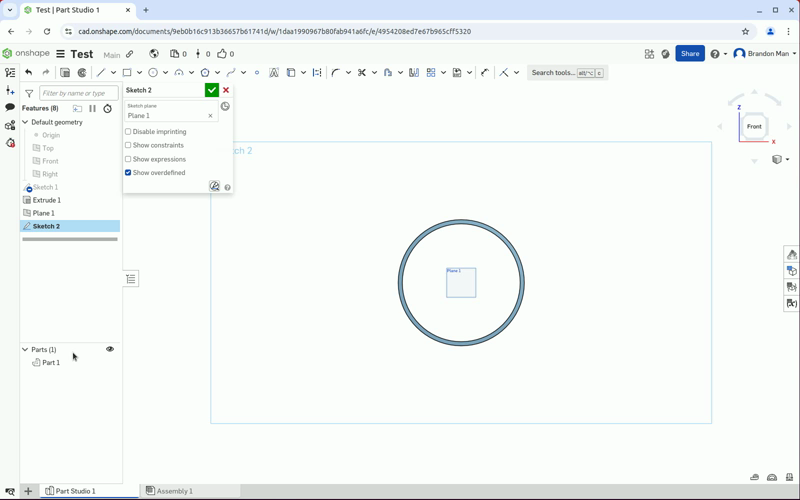
key(y)
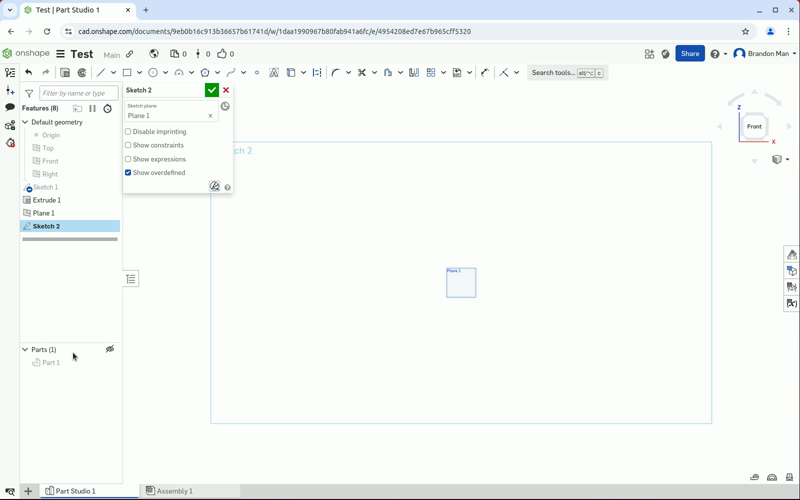
key(c)
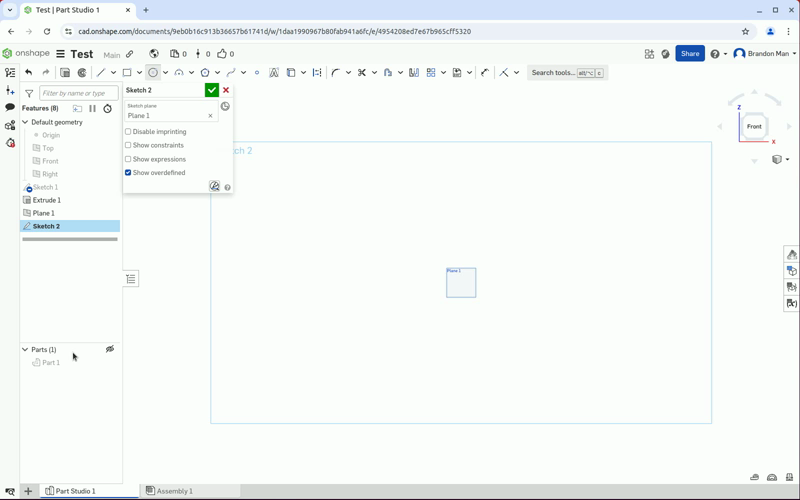
key_down(shift)
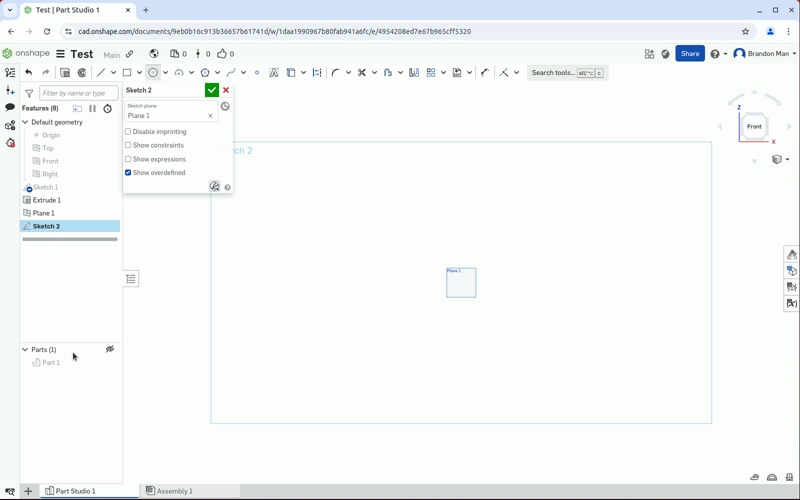
mouse_move(461, 282)
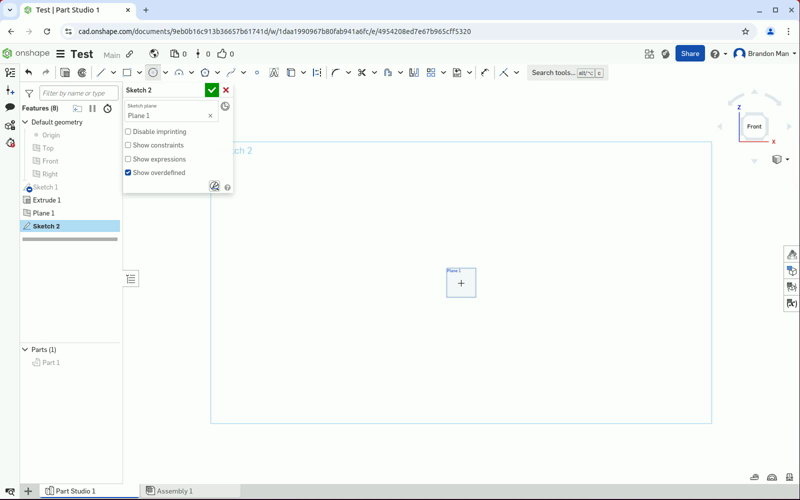
click(461, 282)
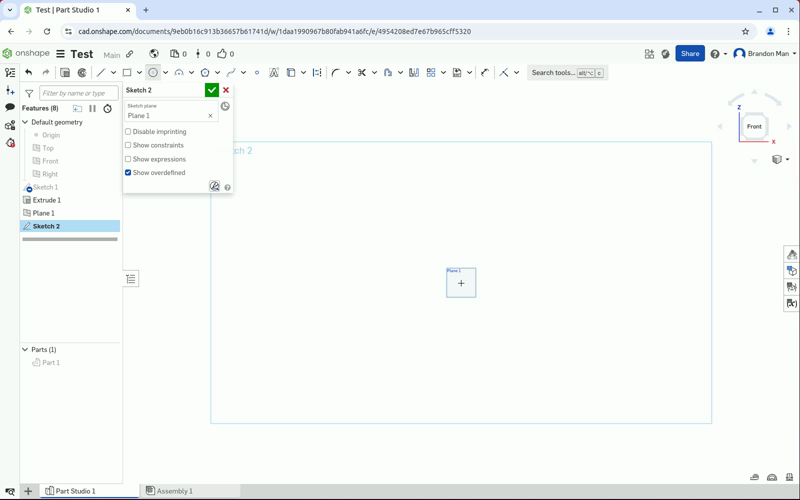
key_up(shift)
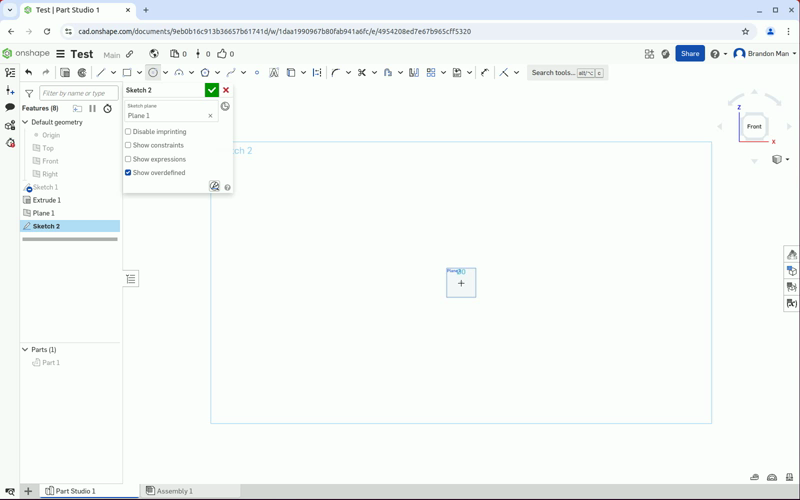
mouse_move(525, 282)
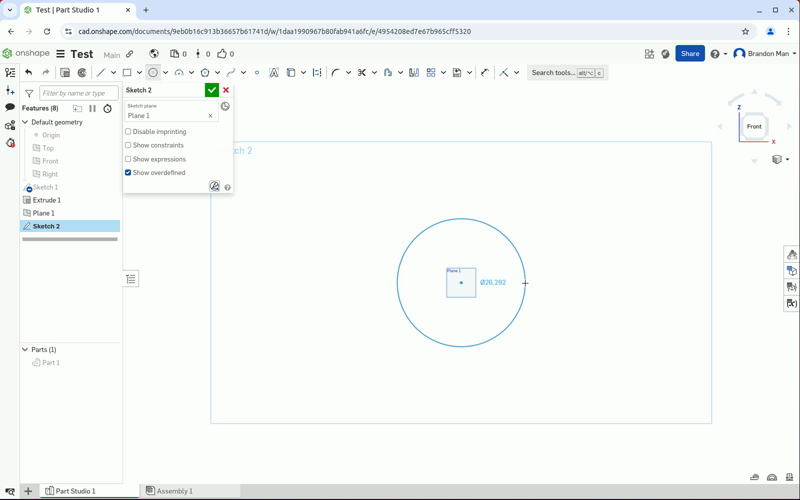
click(525, 282)
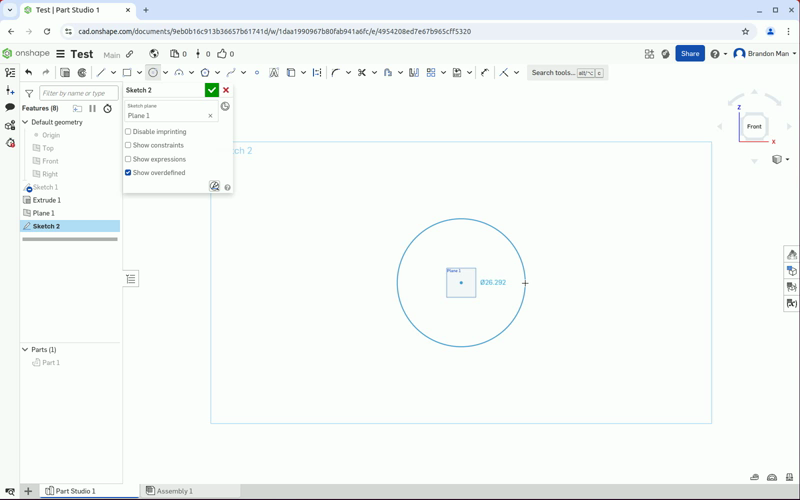
key(esc)
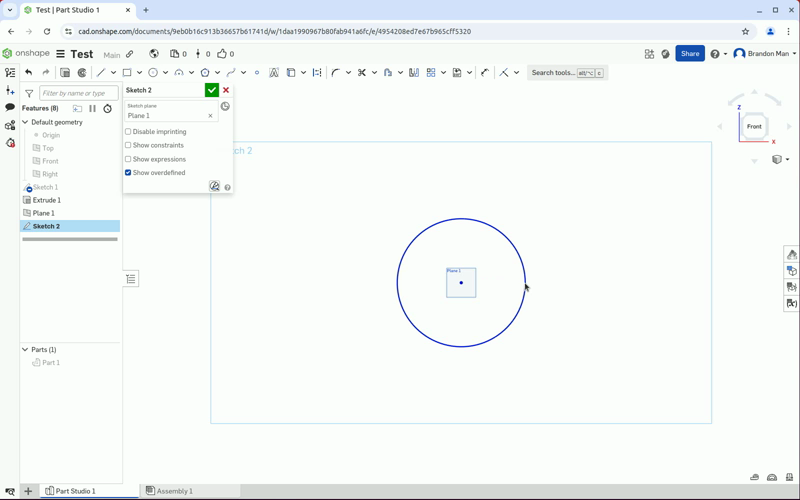
key(c)
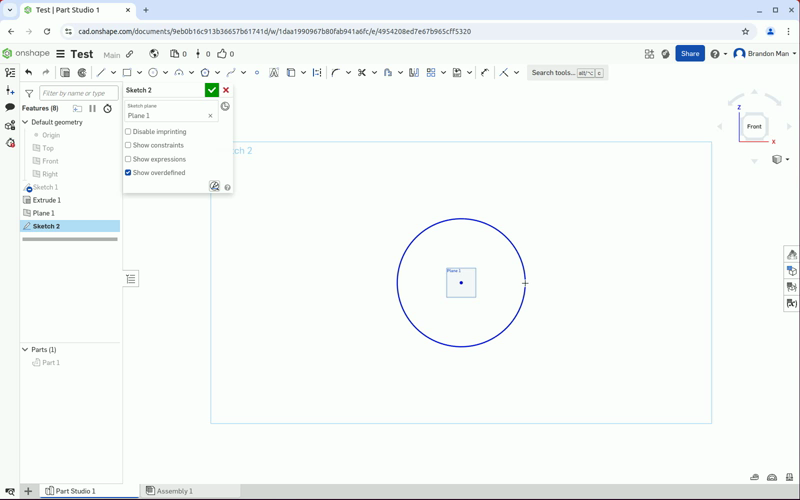
key_down(shift)
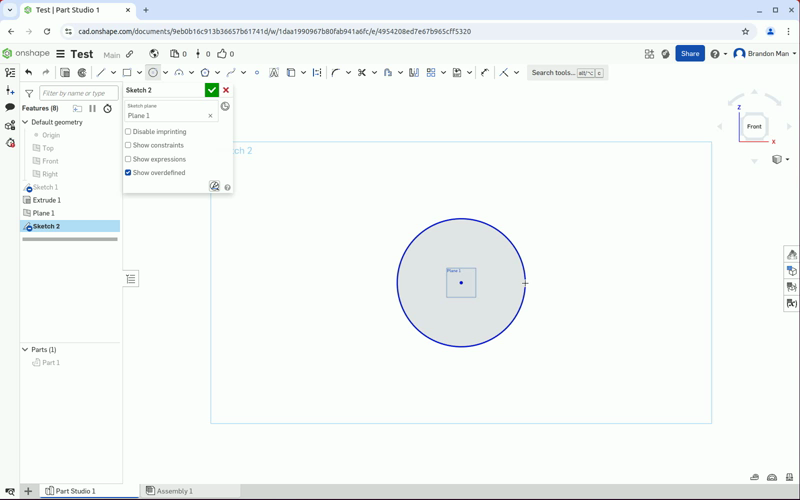
mouse_move(461, 282)
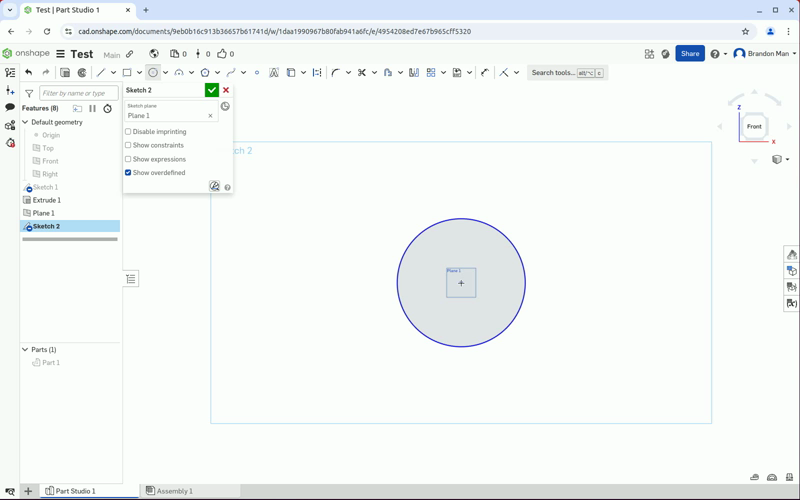
click(461, 282)
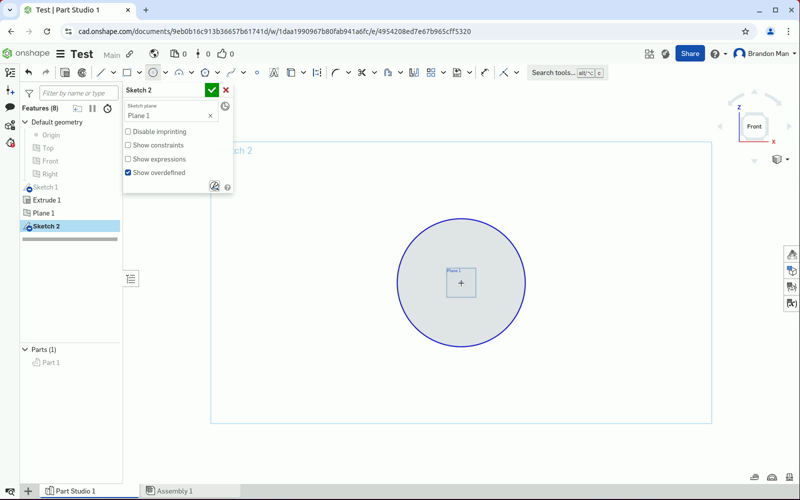
key_up(shift)
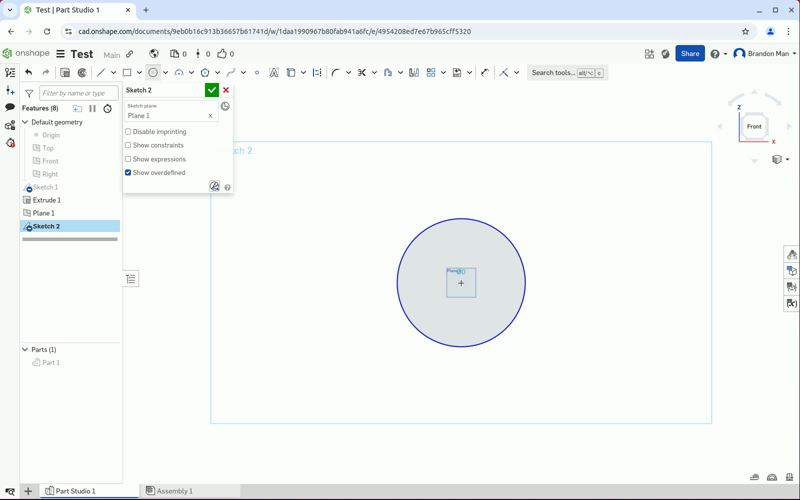
mouse_move(522, 282)
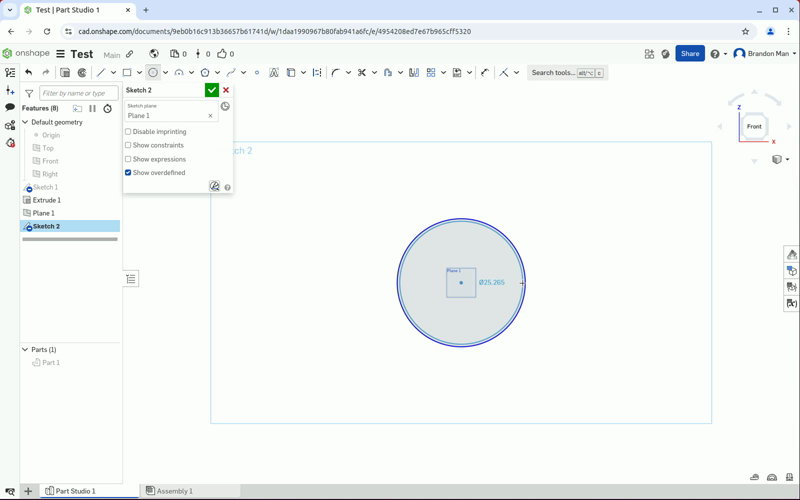
scroll(6)
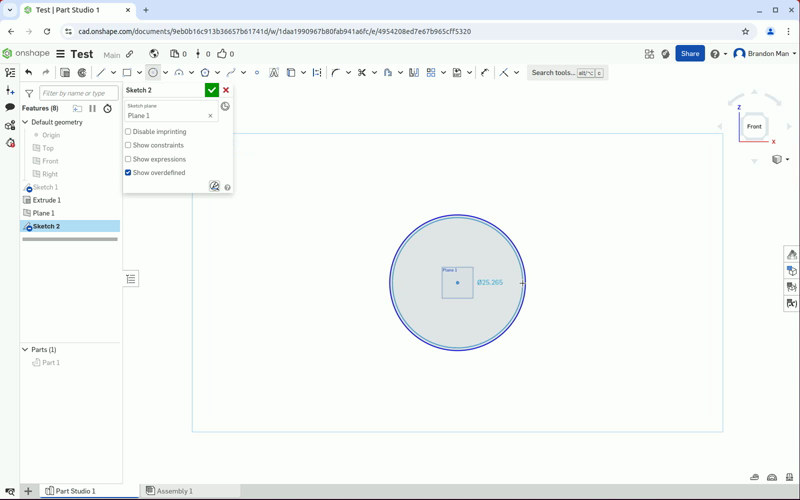
scroll(6)
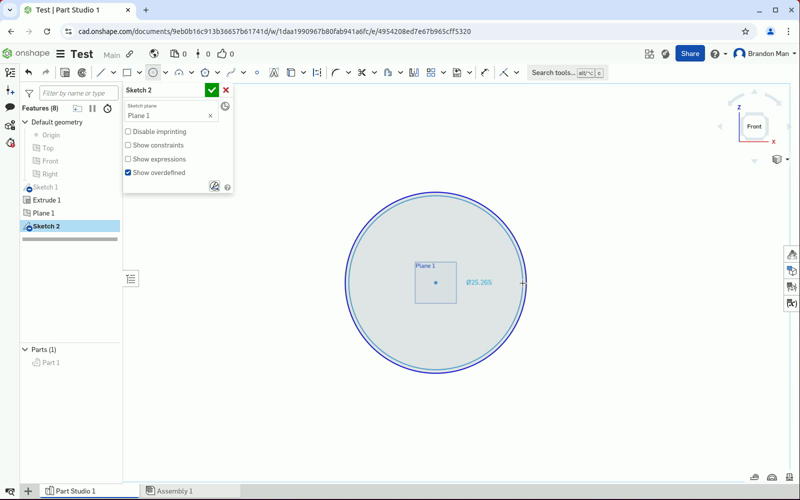
scroll(6)
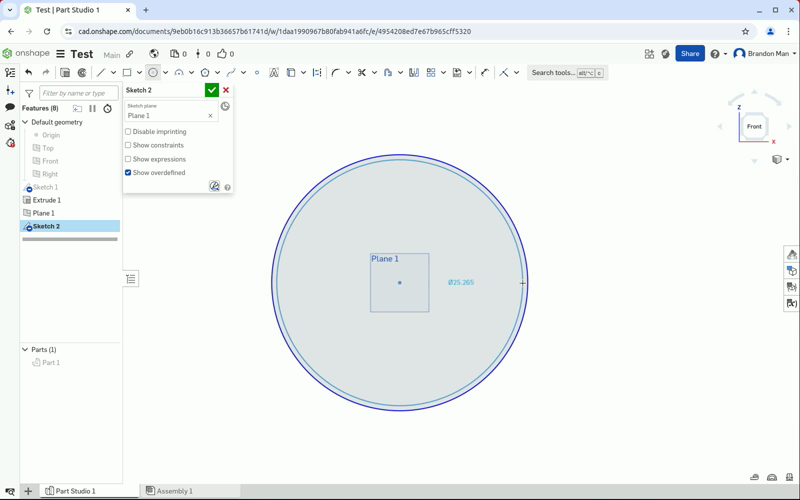
scroll(6)
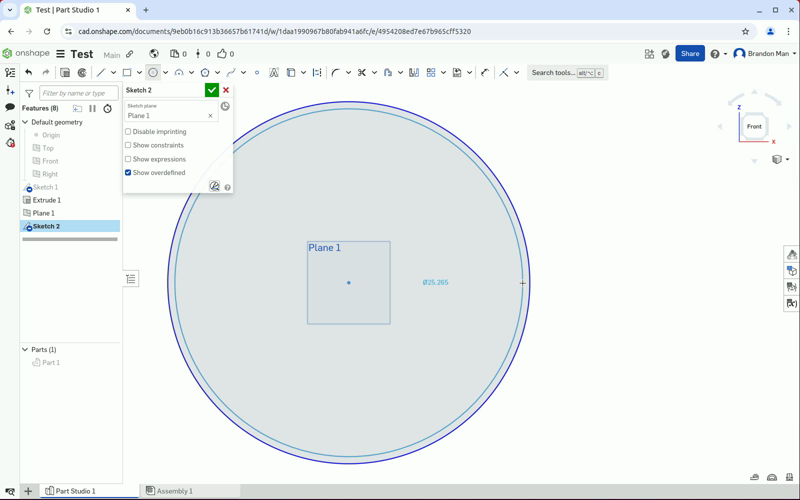
scroll(6)
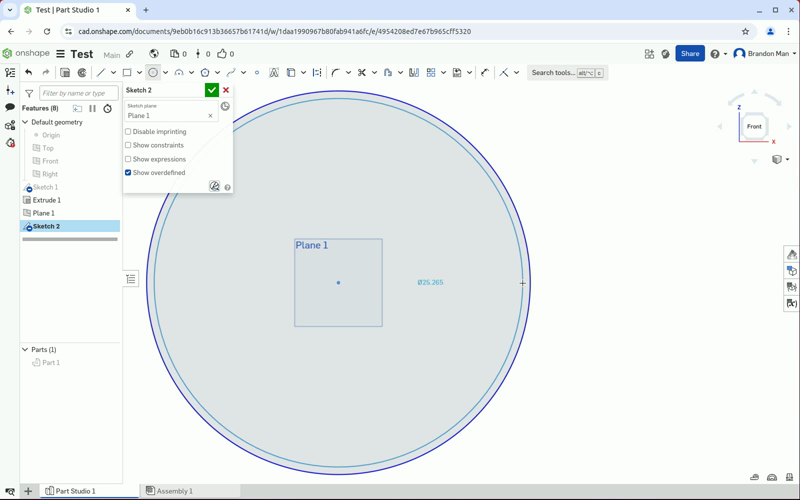
scroll(6)
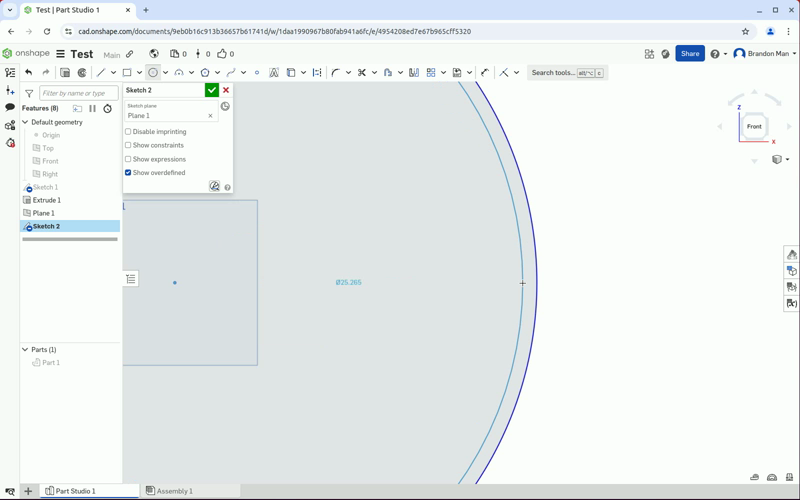
scroll(6)
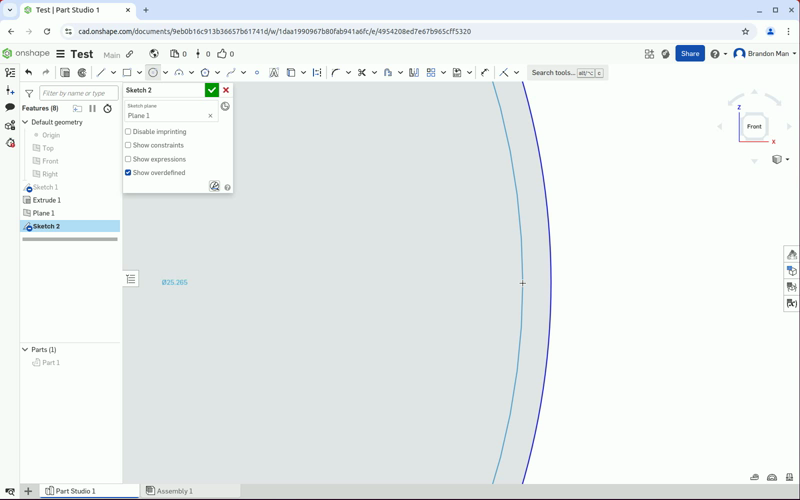
click(522, 282)
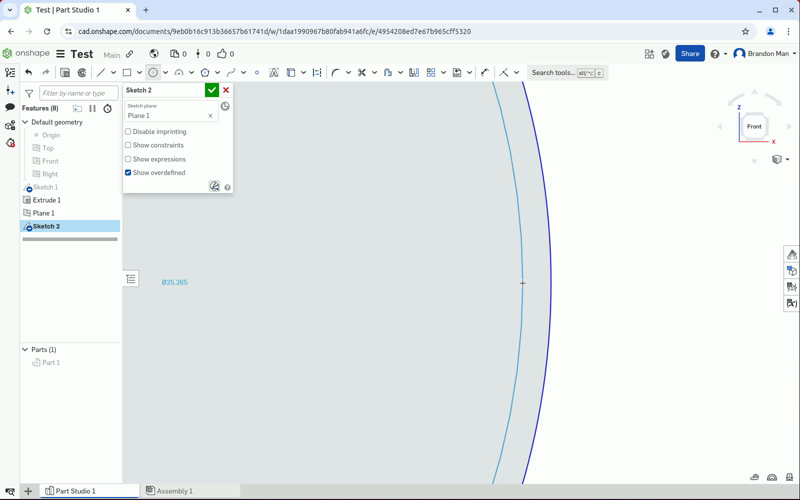
scroll(-6)
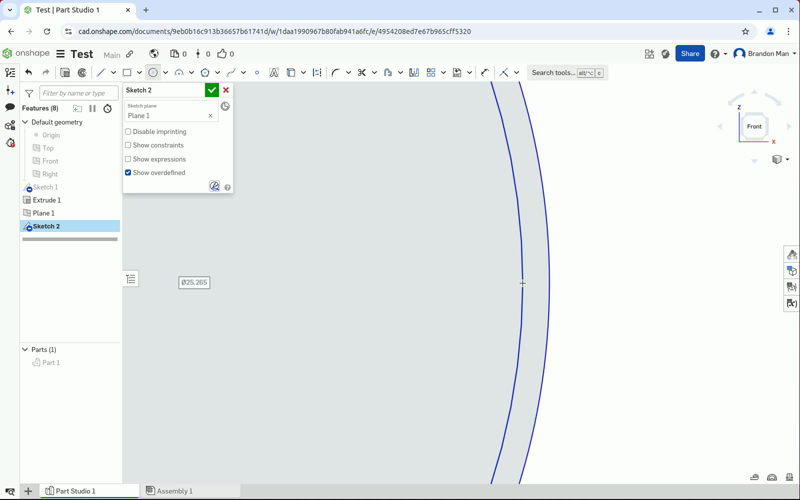
scroll(-6)
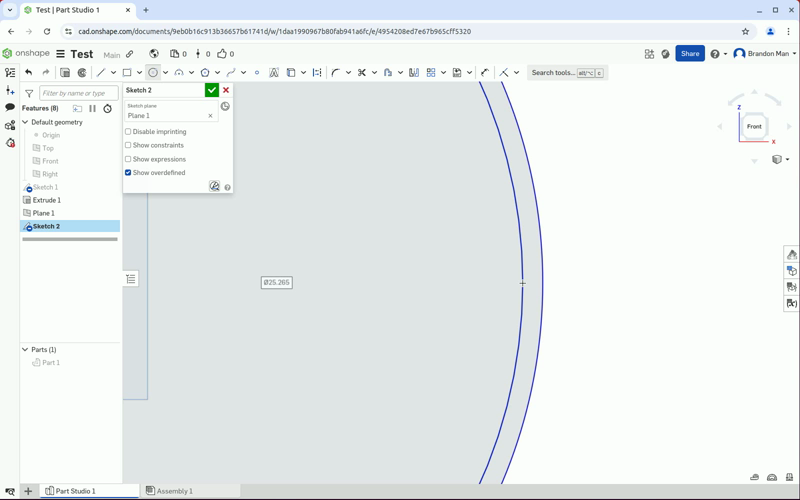
scroll(-6)
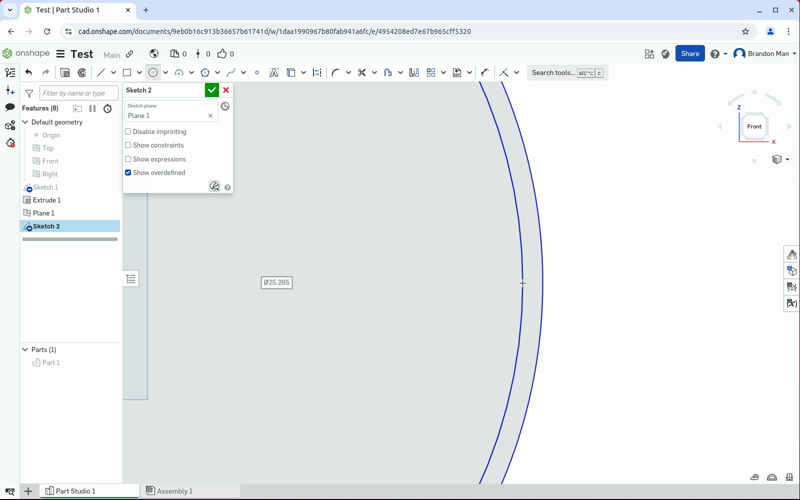
scroll(-6)
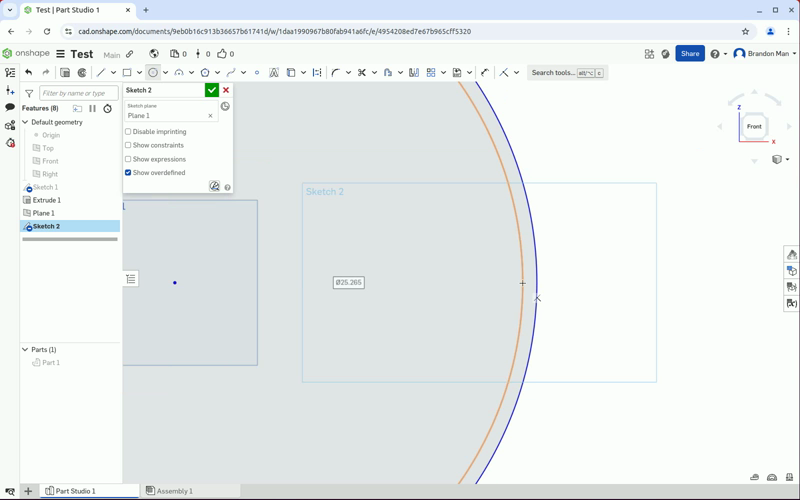
scroll(-6)
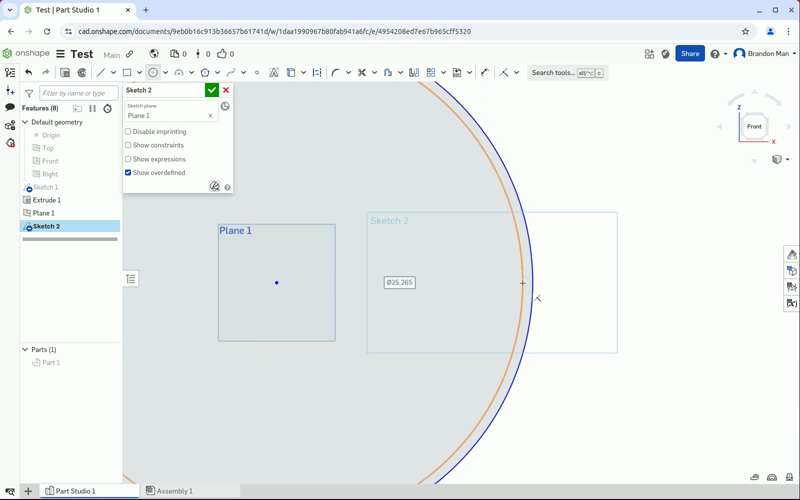
scroll(-6)
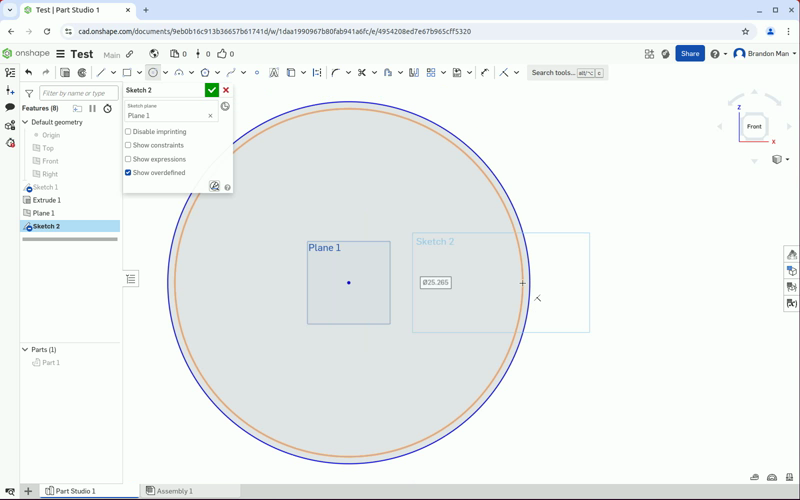
scroll(-6)
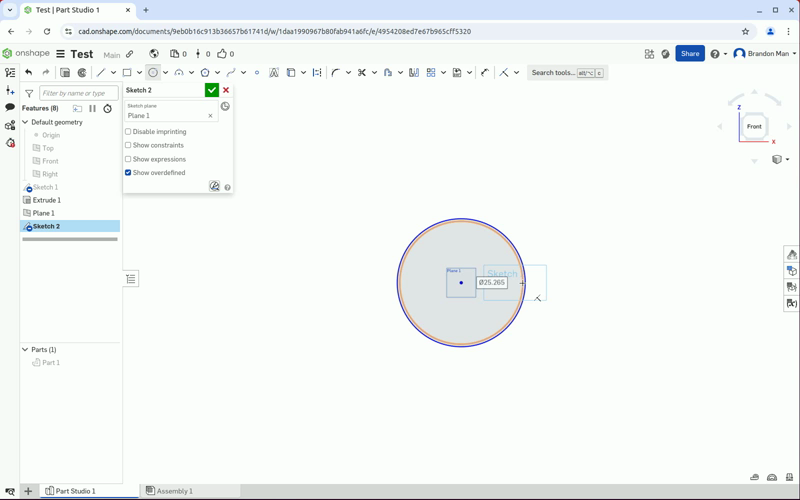
key(esc)
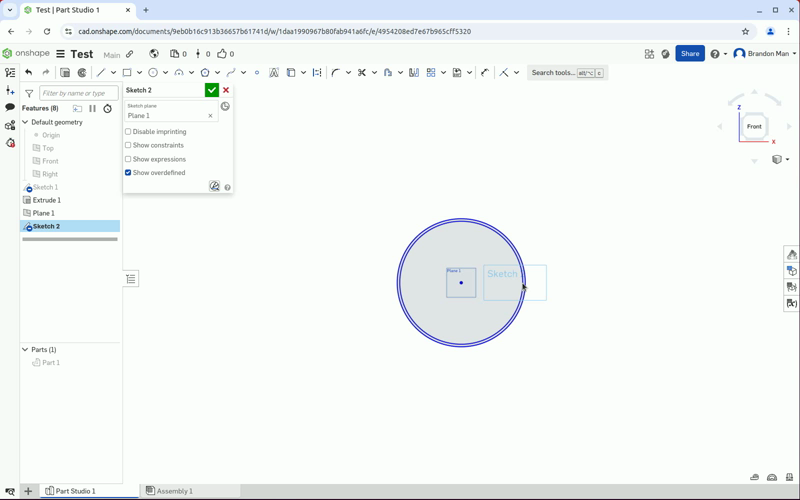
mouse_move(437, 224)
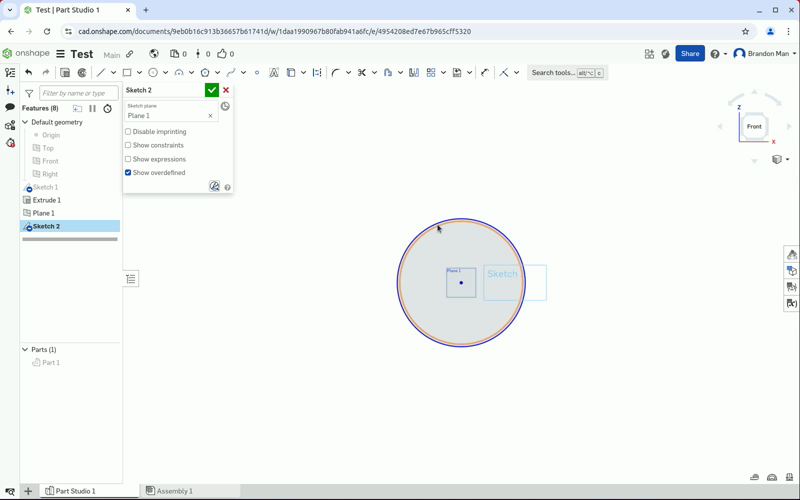
scroll(6)
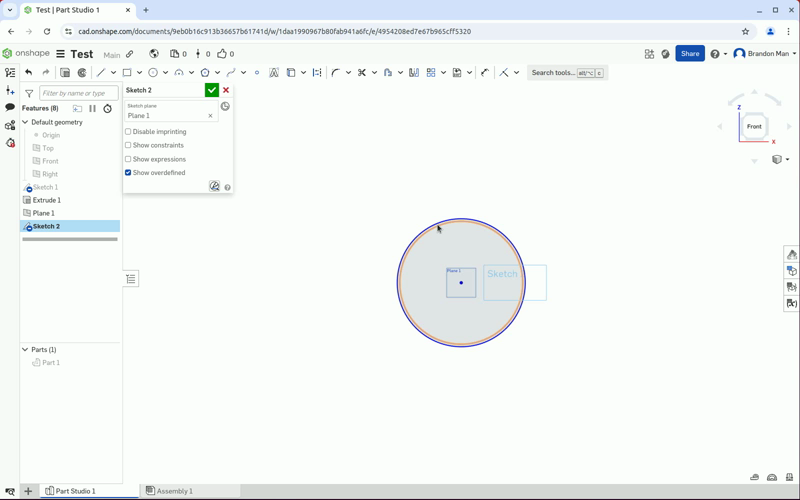
scroll(6)
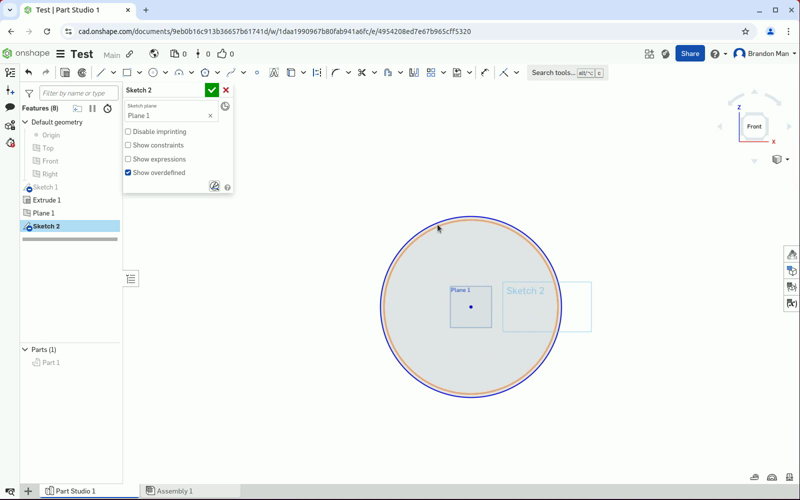
scroll(6)
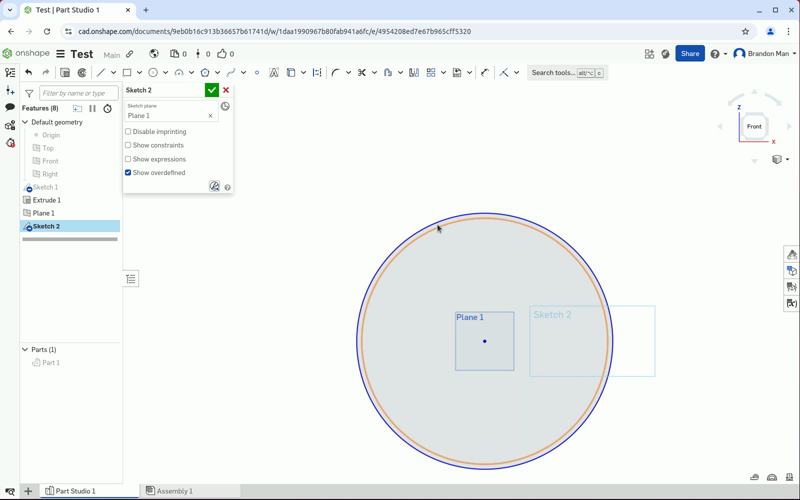
scroll(6)
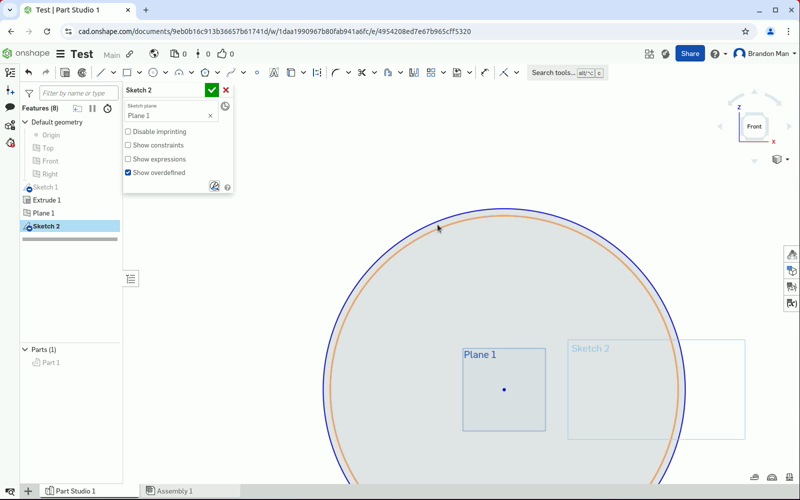
scroll(6)
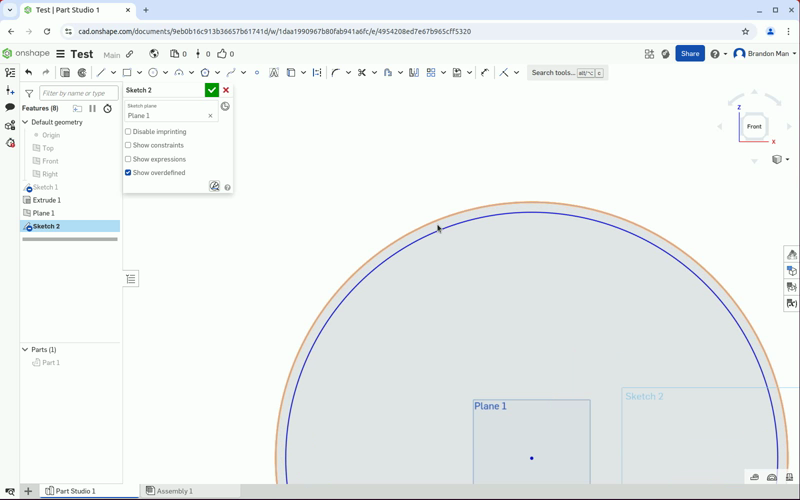
scroll(6)
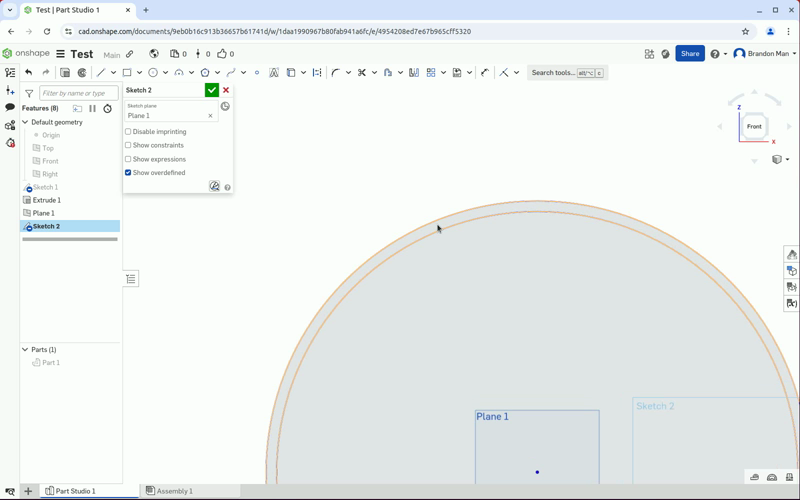
scroll(6)
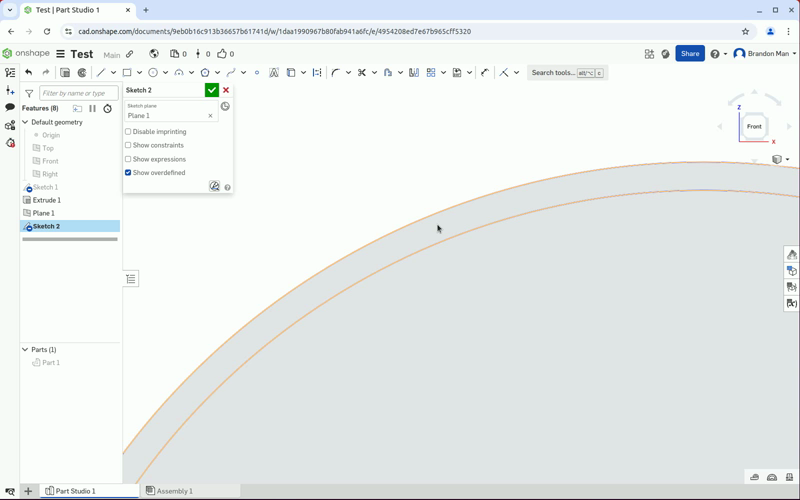
click(437, 224)
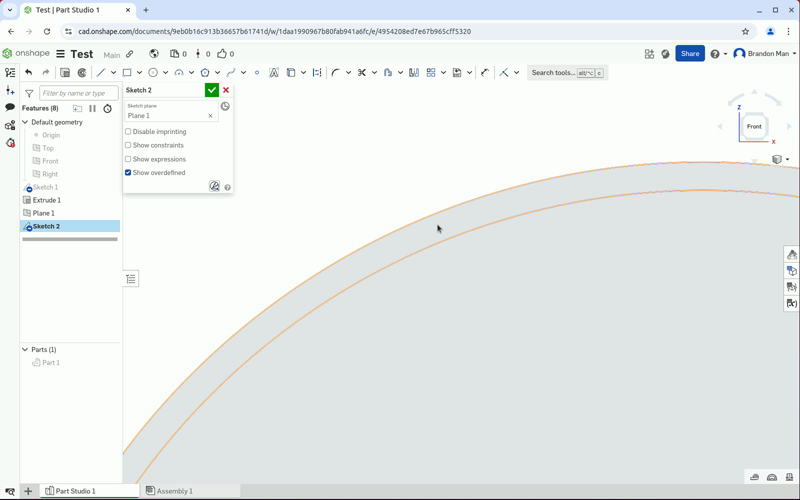
scroll(-6)
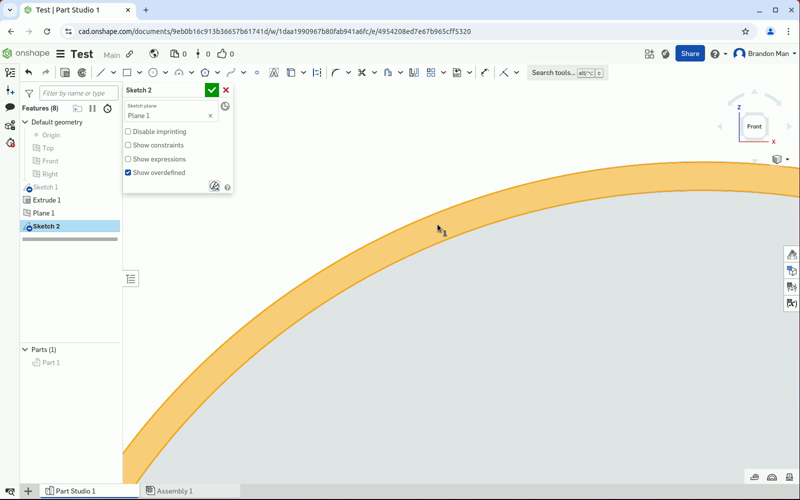
scroll(-6)
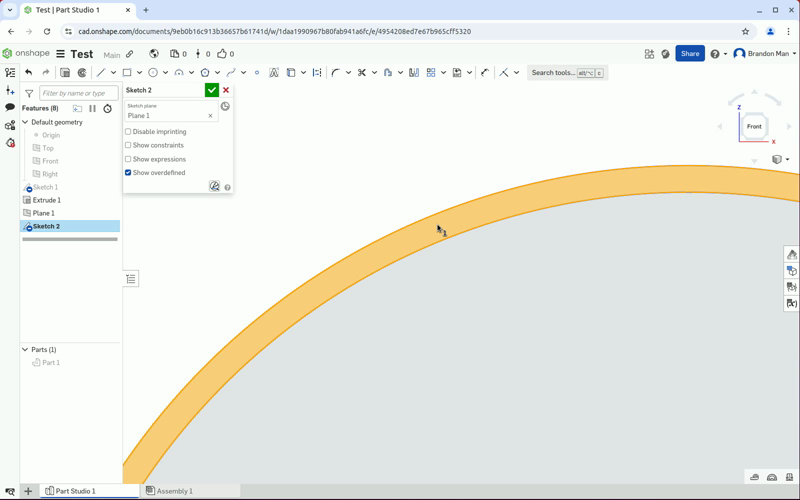
scroll(-6)
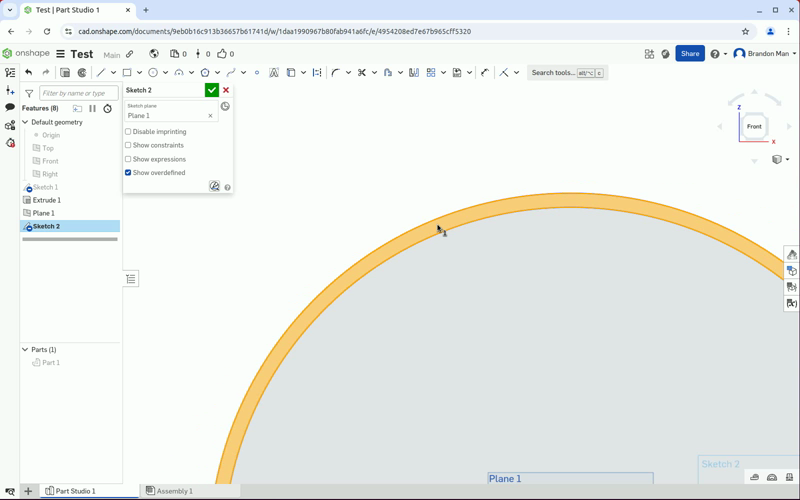
scroll(-6)
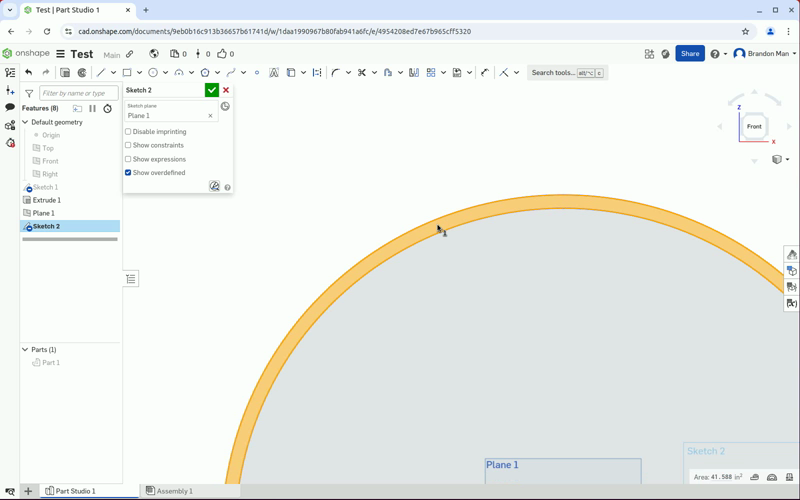
scroll(-6)
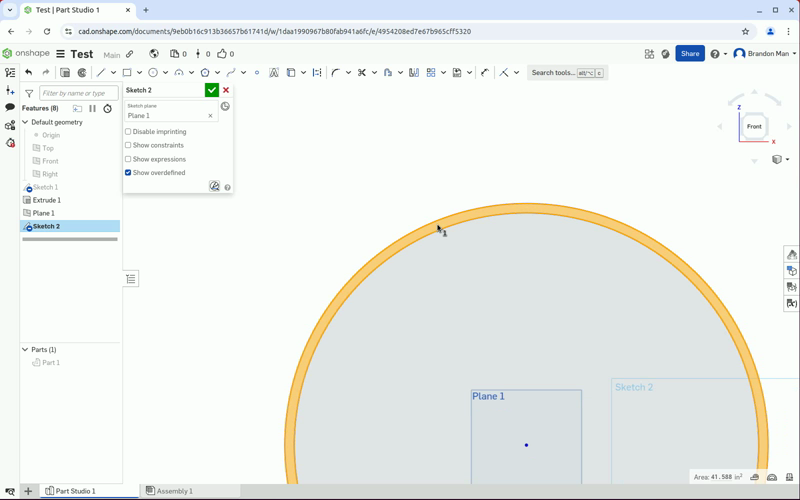
scroll(-6)
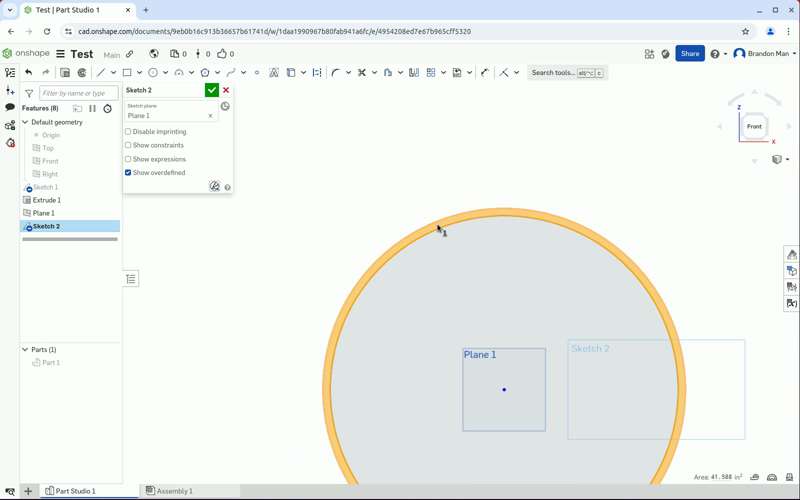
scroll(-6)
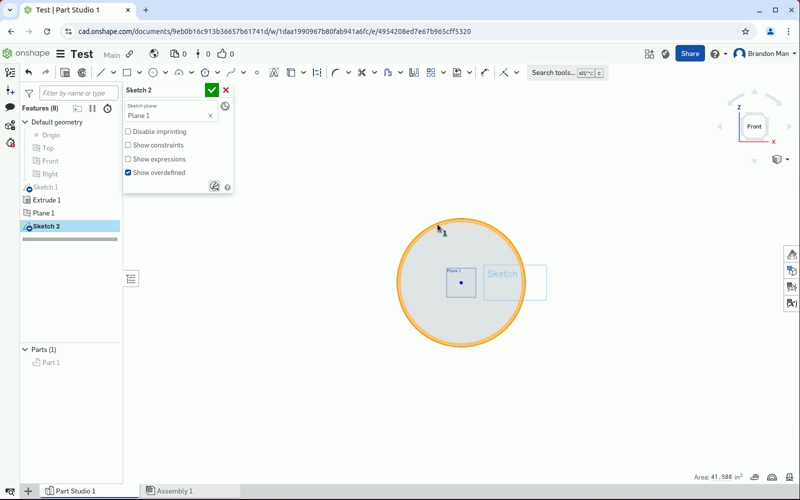
mouse_move(73, 352)
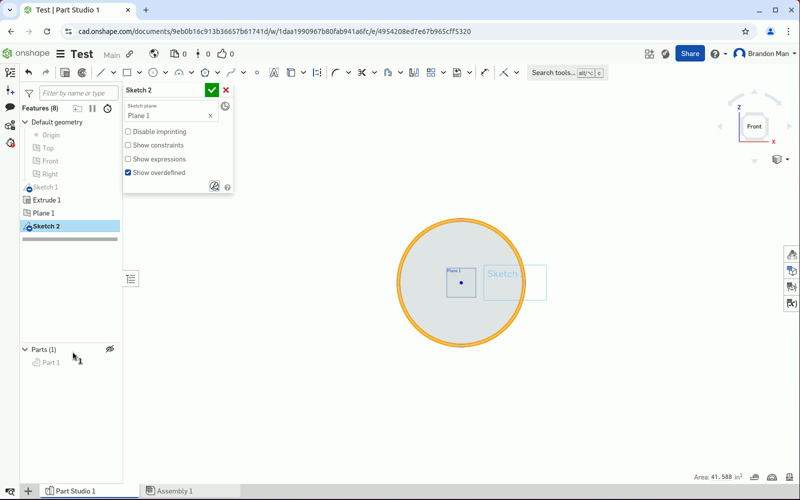
key(shift+y)
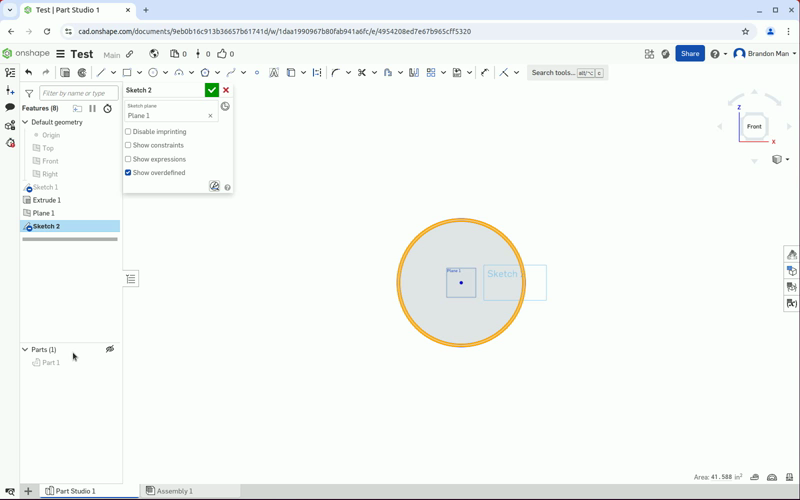
key(shift+e)
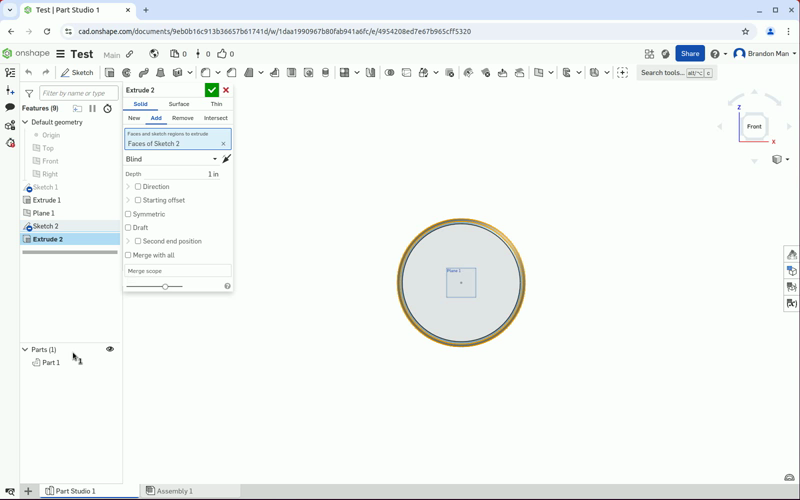
mouse_move(143, 106)
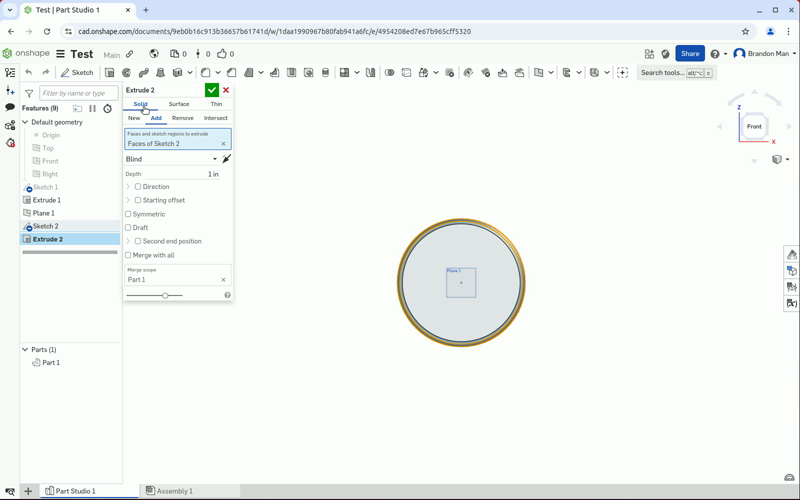
click(143, 106)
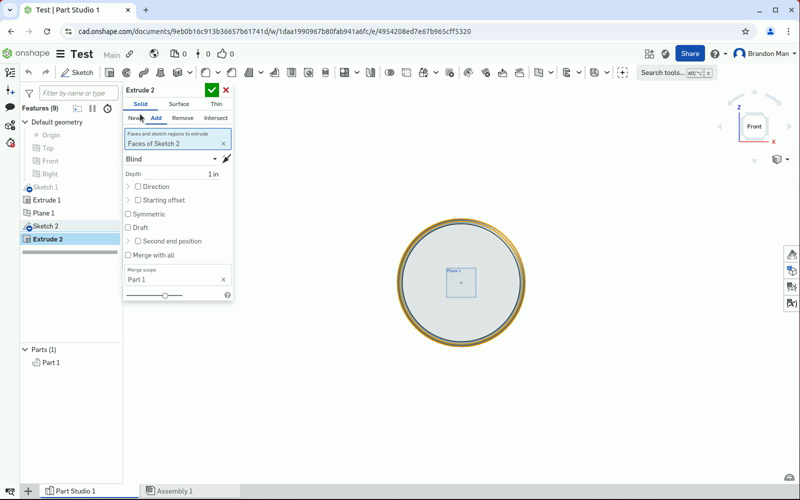
mouse_move(137, 120)
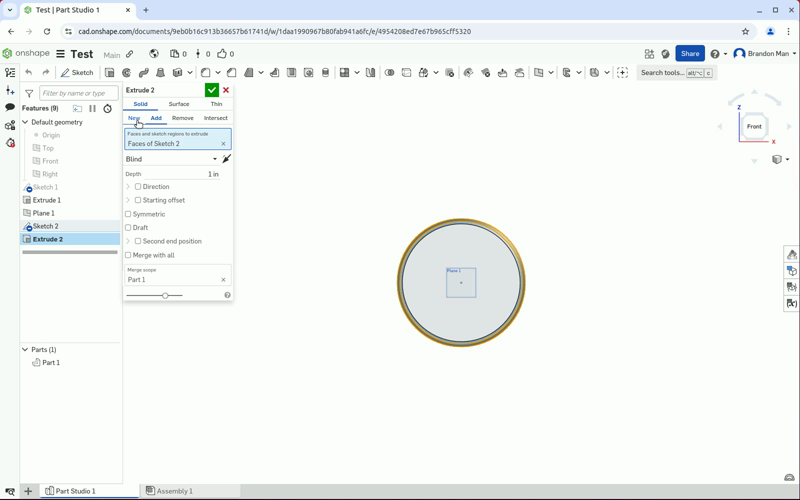
click(137, 120)
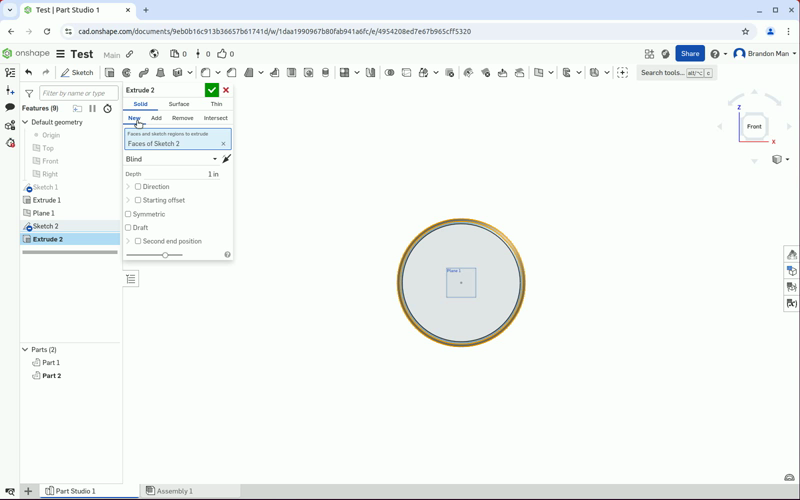
key(tab, 4)
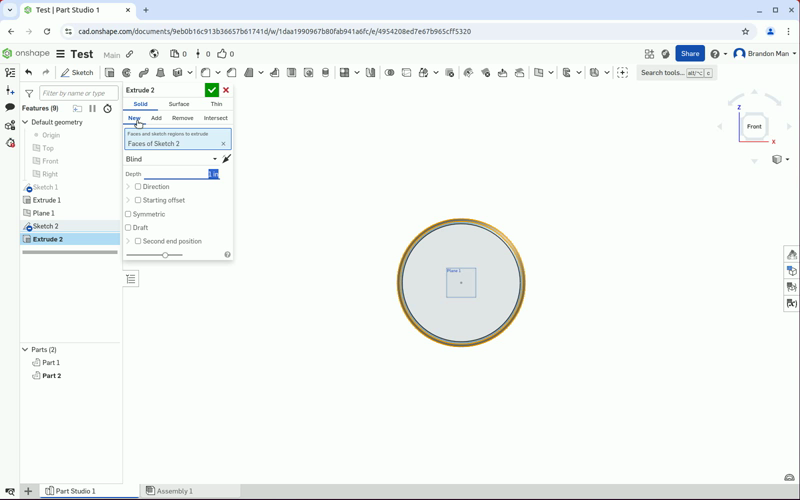
text(-6.258)
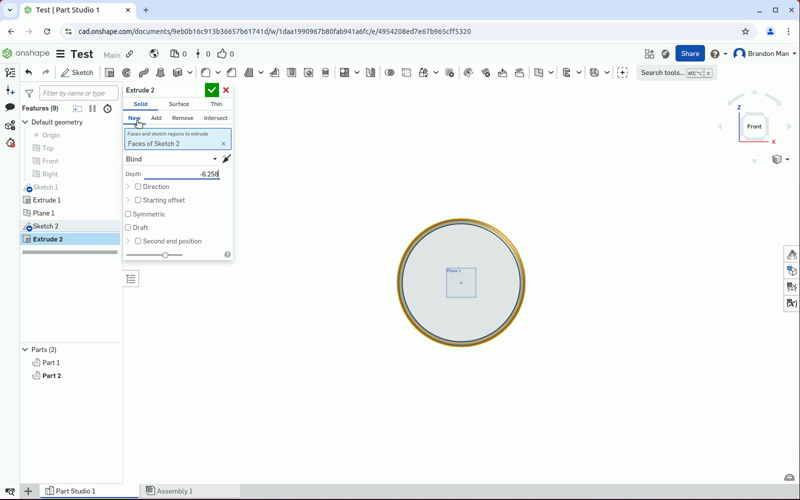
key(enter)
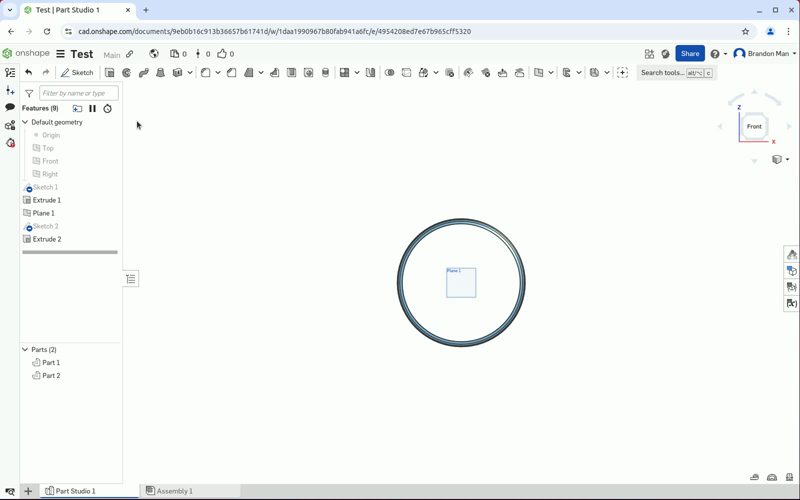
key(shift+h)
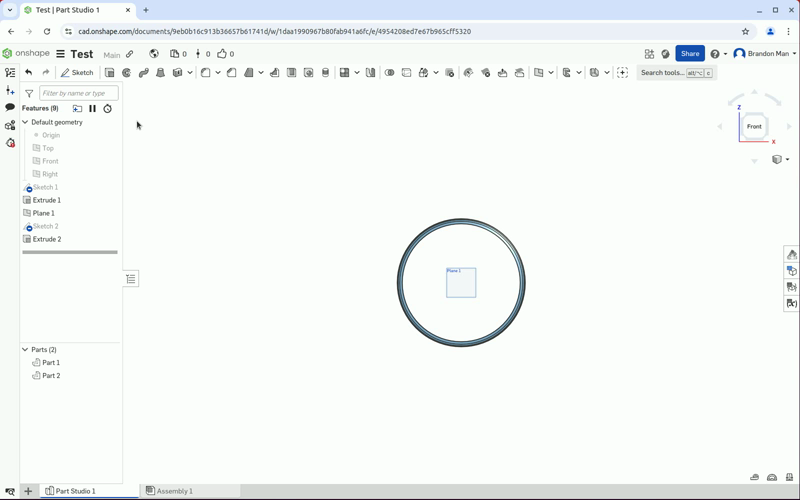
key(shift+h)
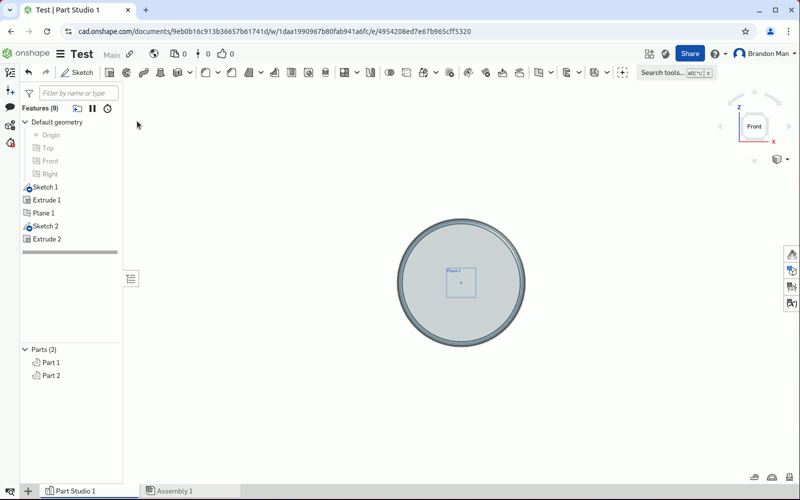
key(shift+7)
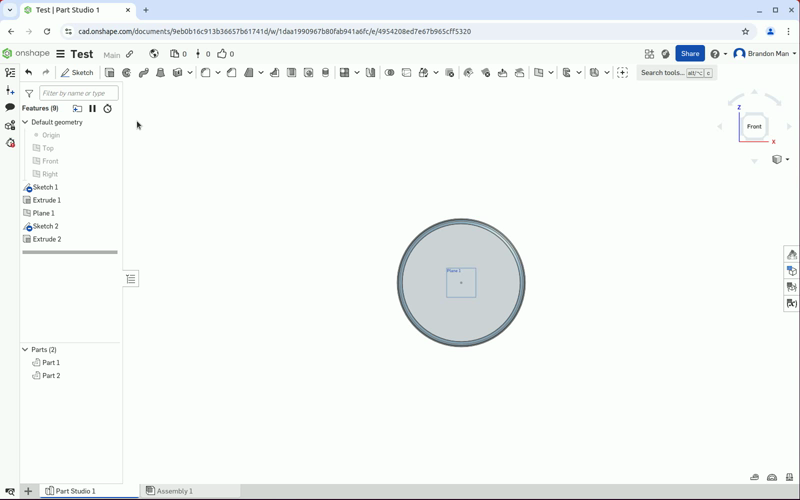
key(left, 2)
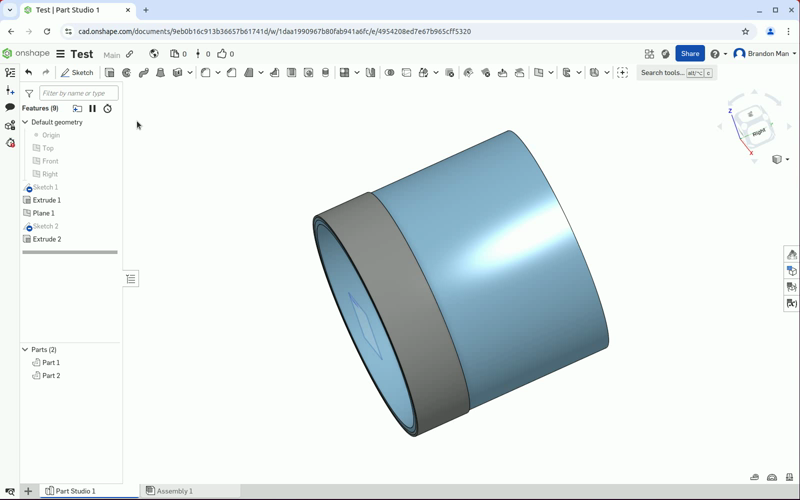
key(down, 2)
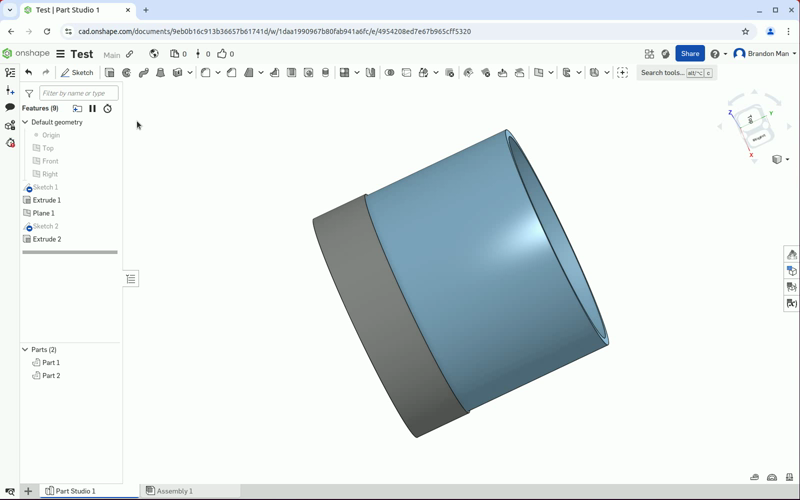
key(up, 2)
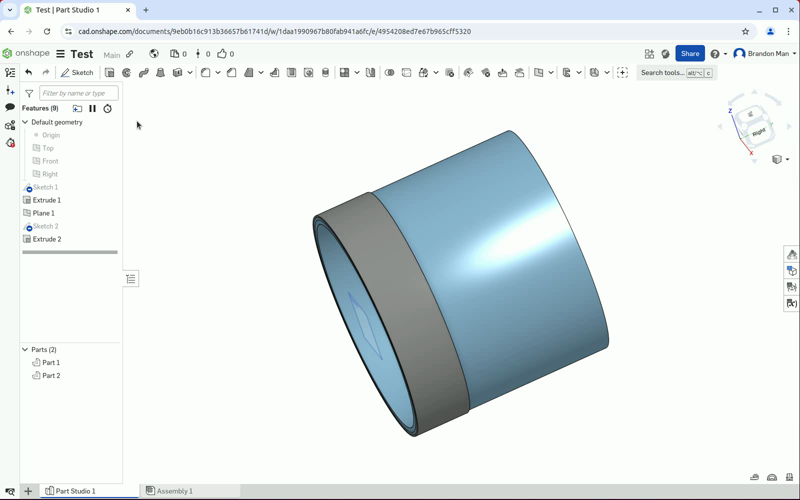
key(right, 2)
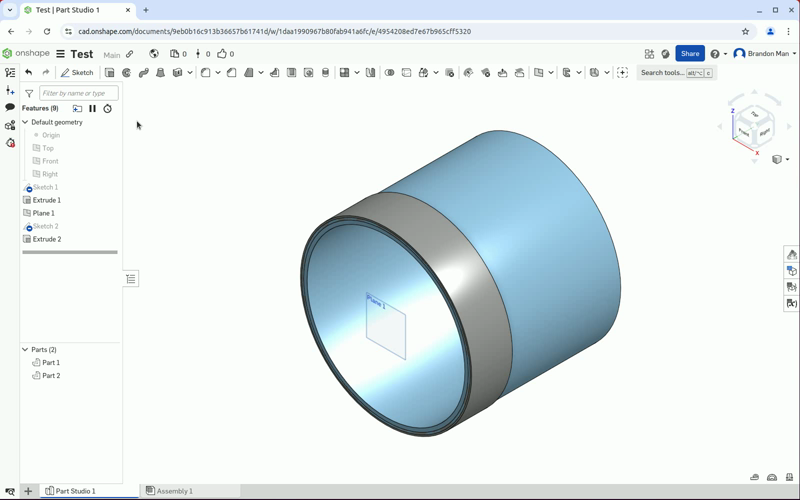
mouse_move(73, 189)
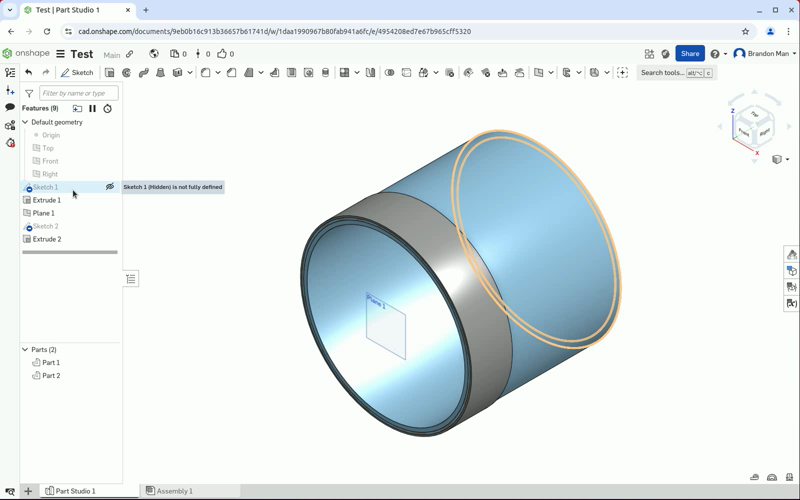
click(73, 189)